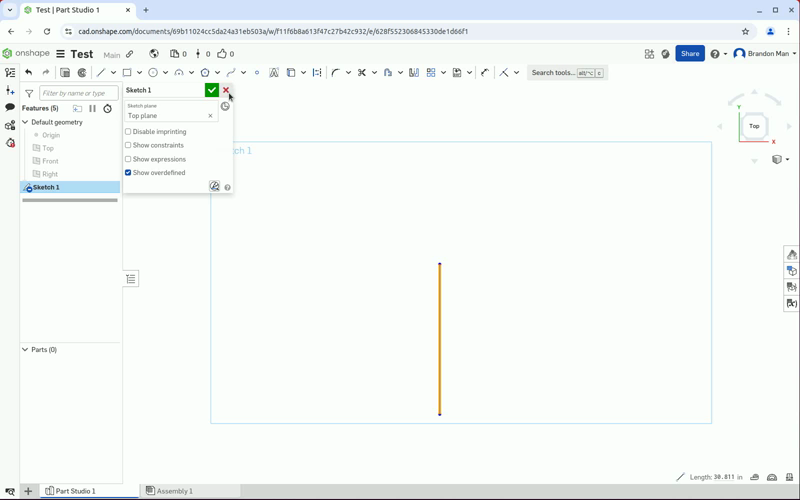
key(shift+h)
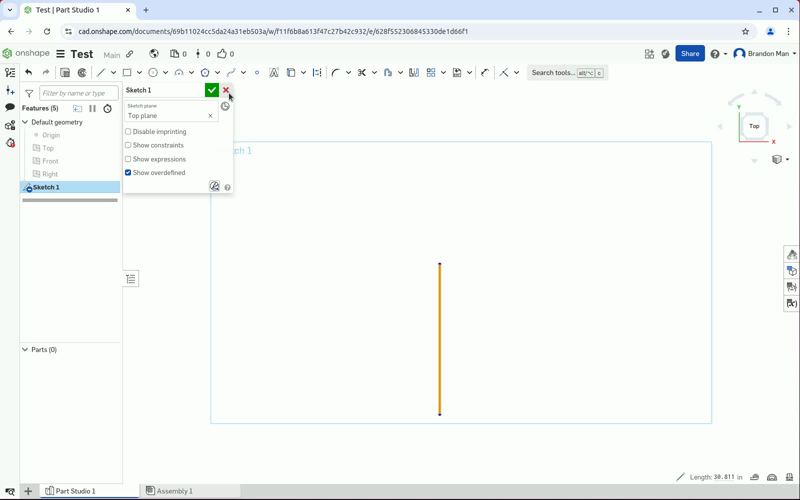
key(shift+s)
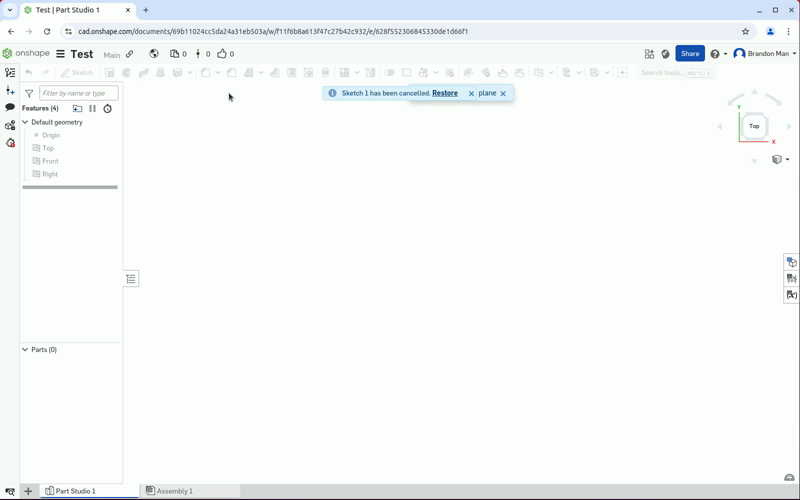
mouse_move(73, 150)
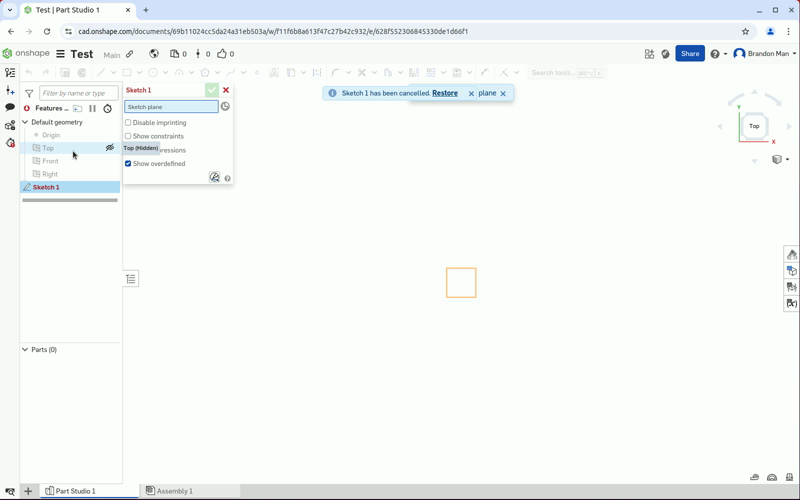
click(73, 150)
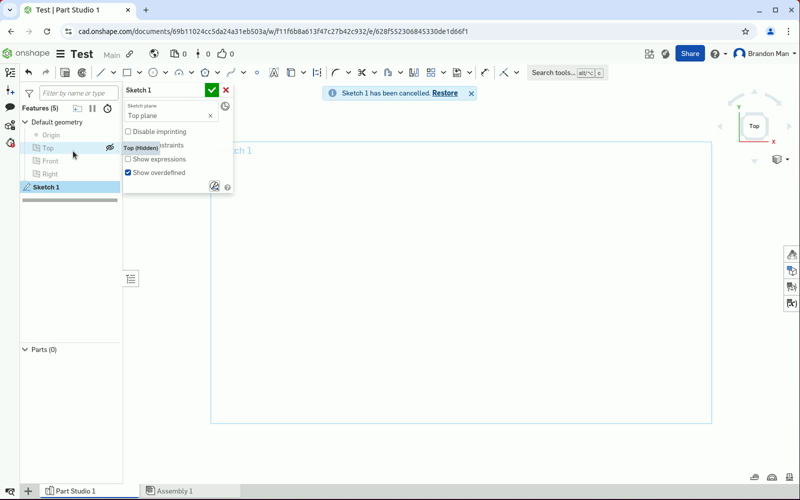
mouse_move(73, 352)
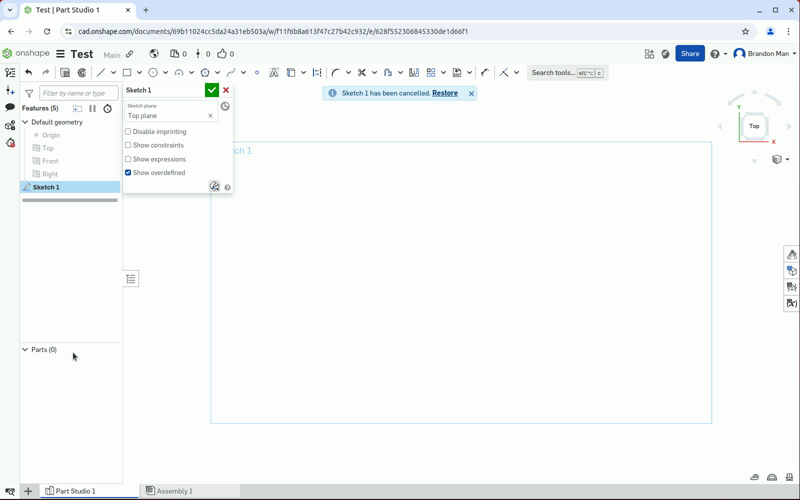
key(y)
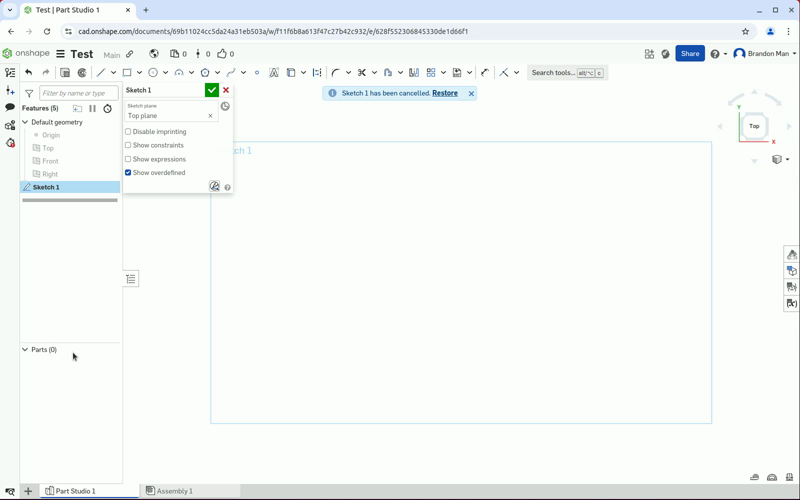
key(l)
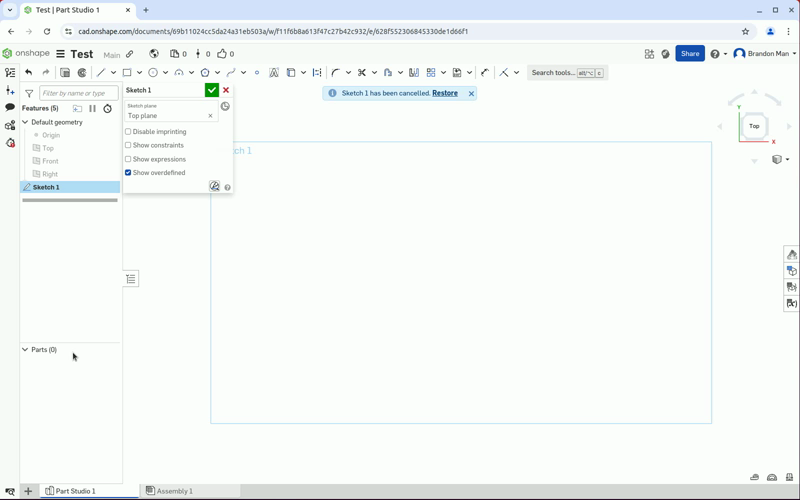
key_down(shift)
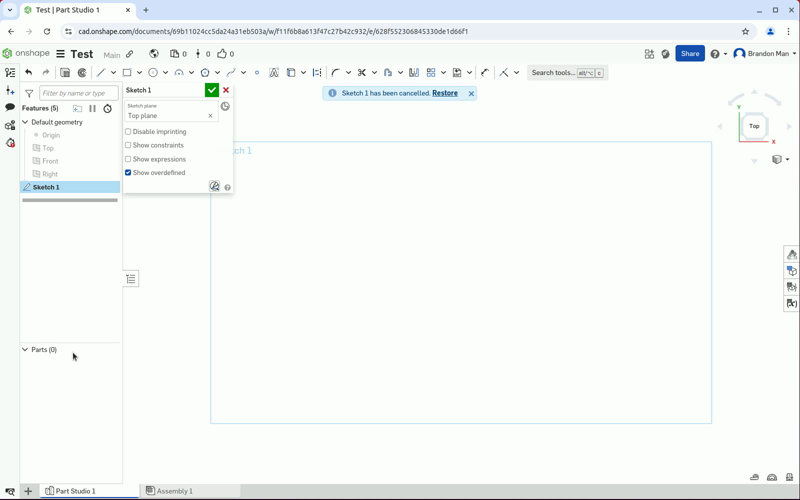
mouse_move(460, 282)
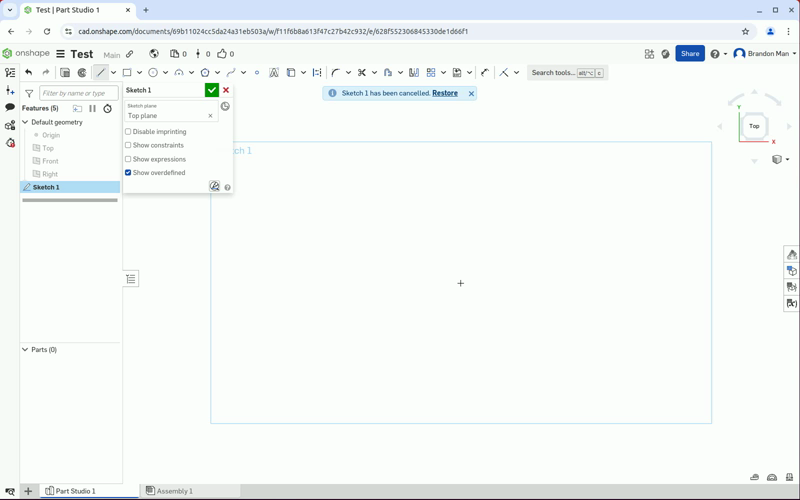
click(460, 282)
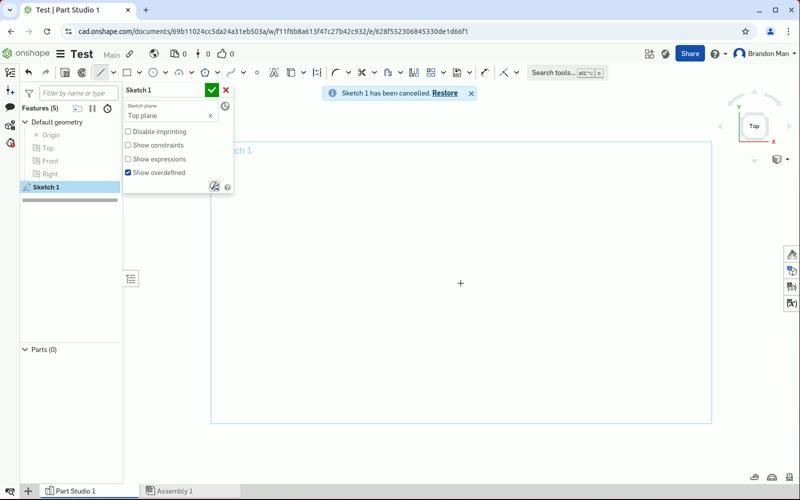
key_up(shift)
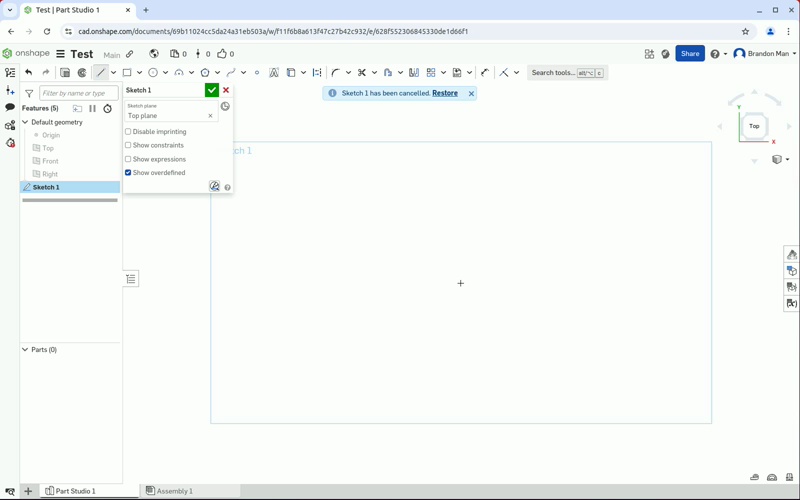
key_down(shift)
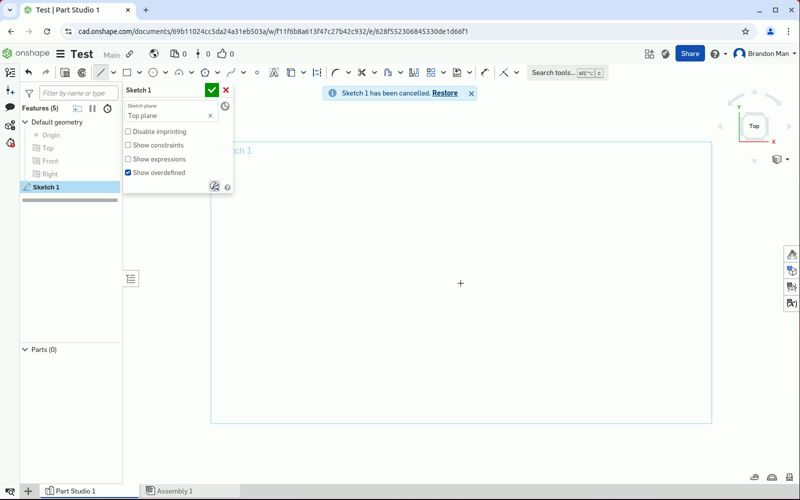
mouse_move(573, 282)
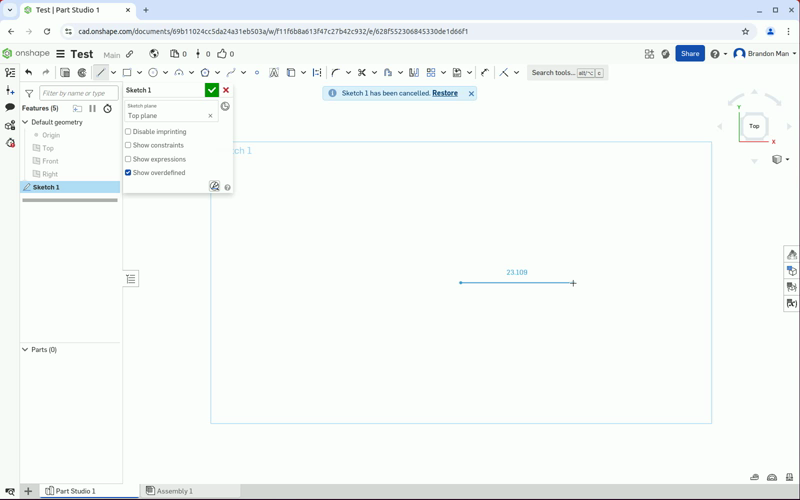
click(573, 282)
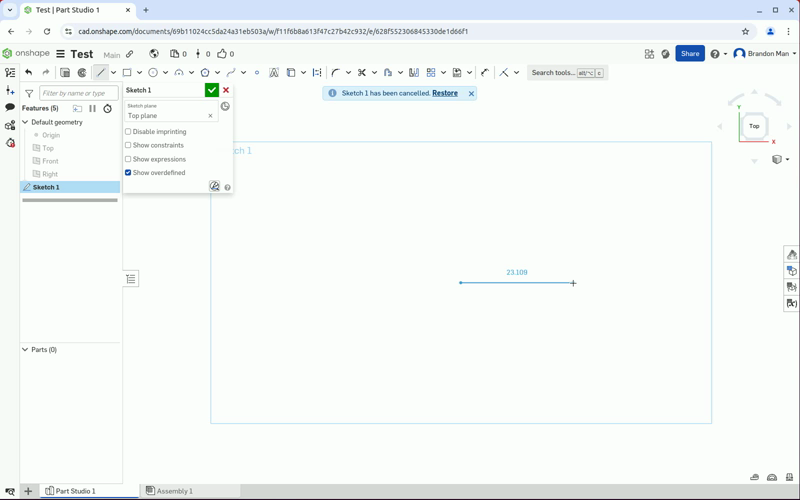
key_up(shift)
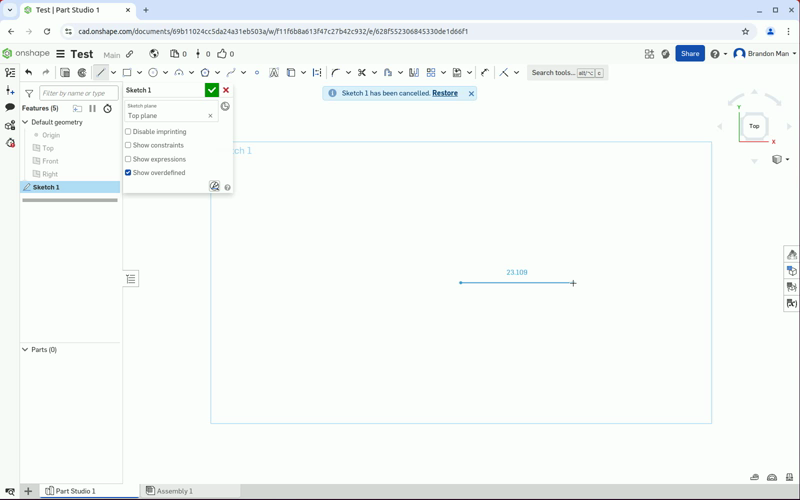
key_down(shift)
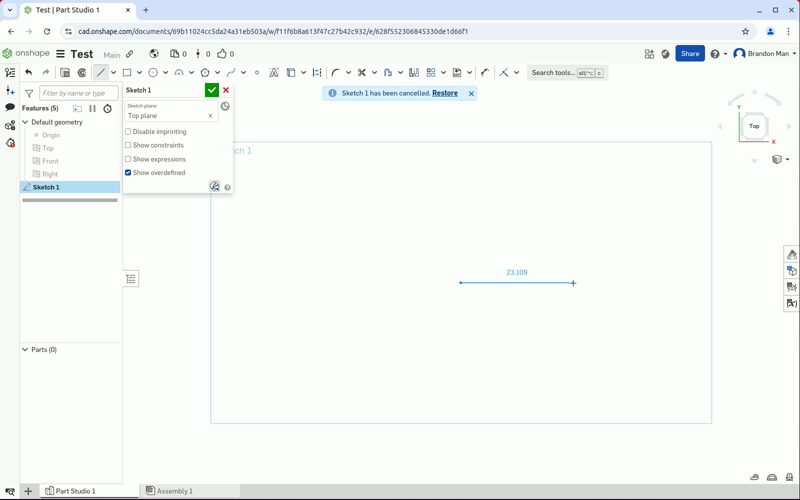
mouse_move(573, 170)
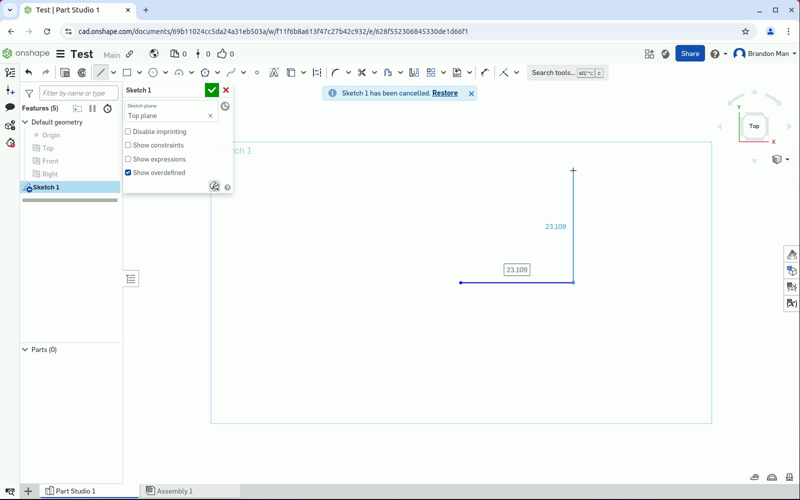
click(573, 170)
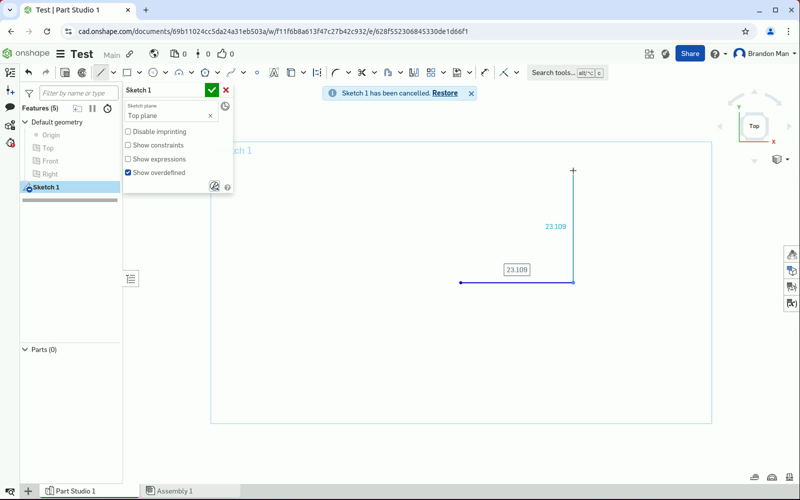
key_up(shift)
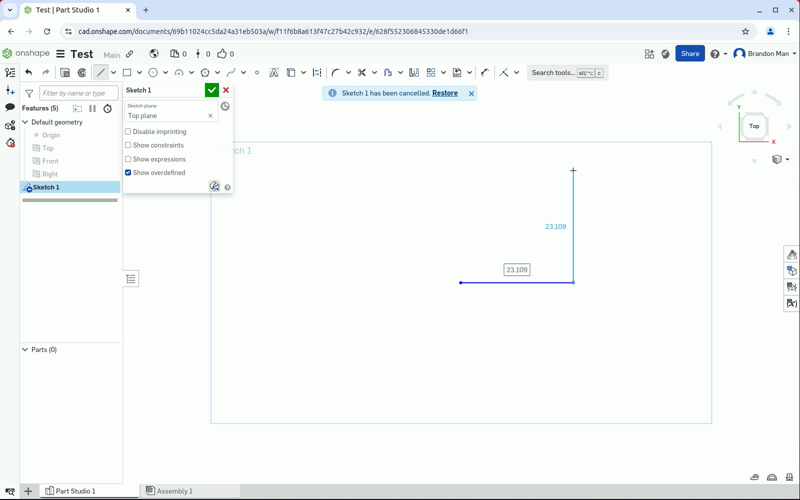
key_down(shift)
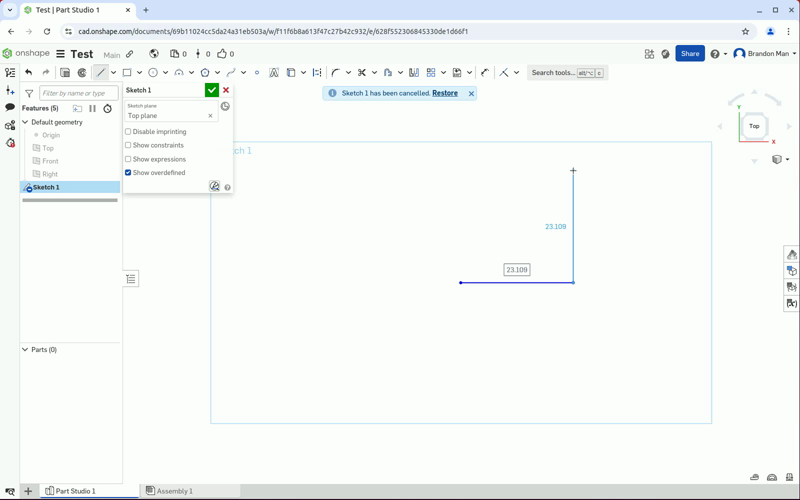
mouse_move(460, 170)
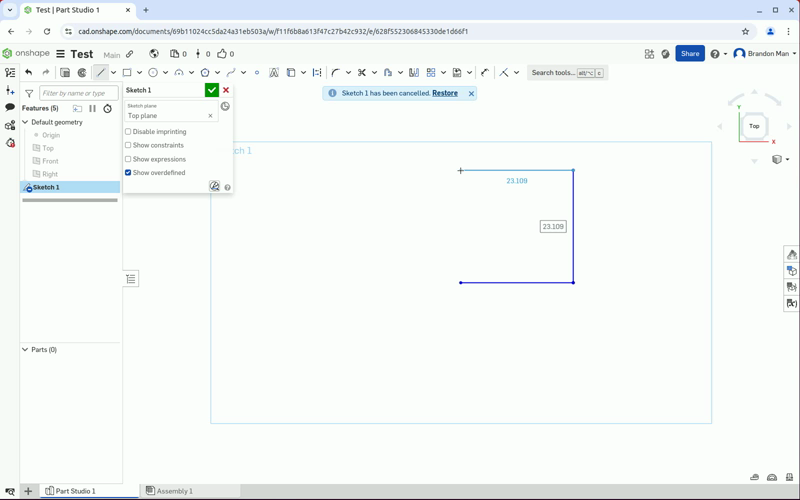
click(460, 170)
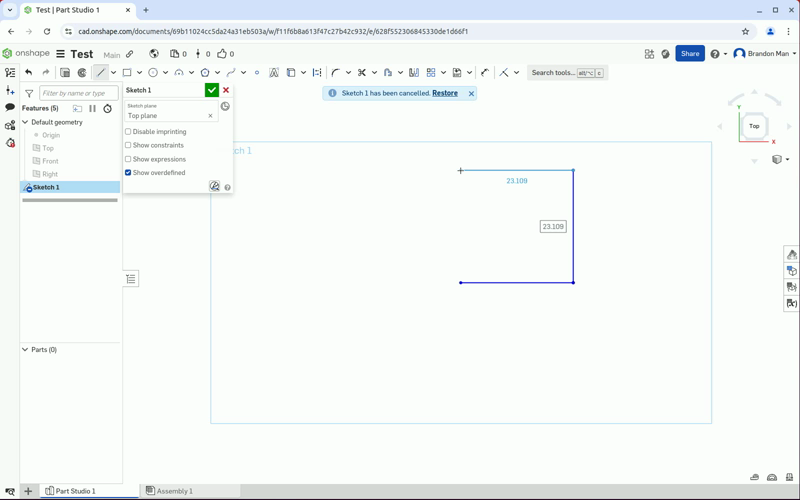
key_up(shift)
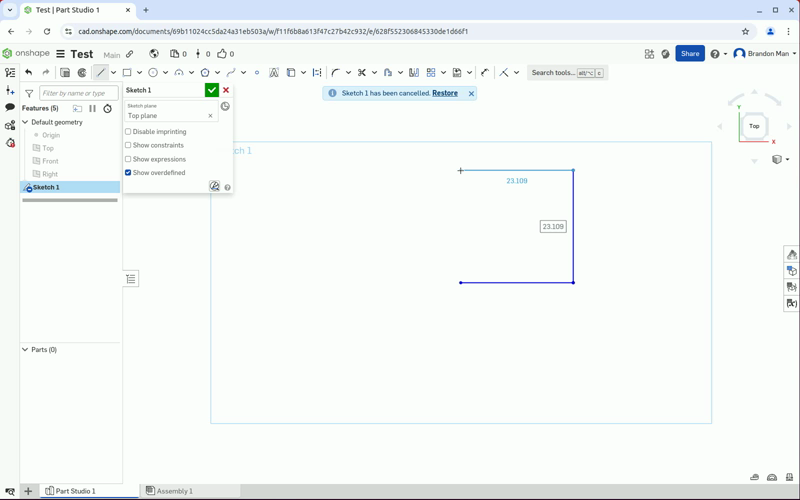
key_down(shift)
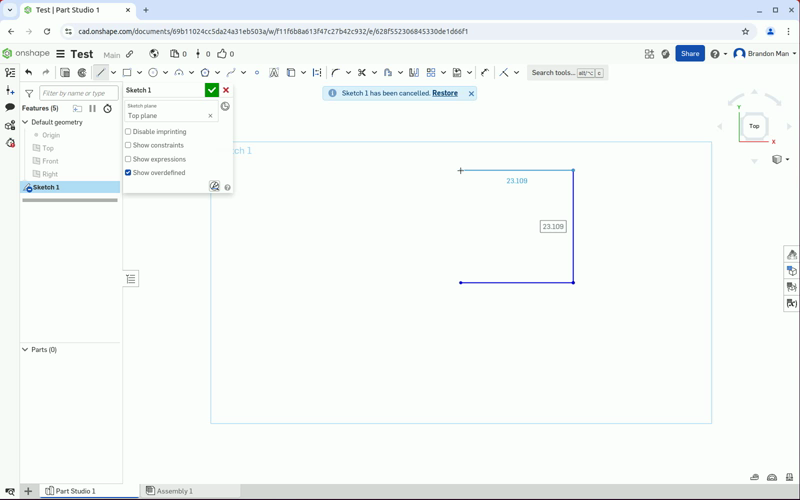
mouse_move(460, 282)
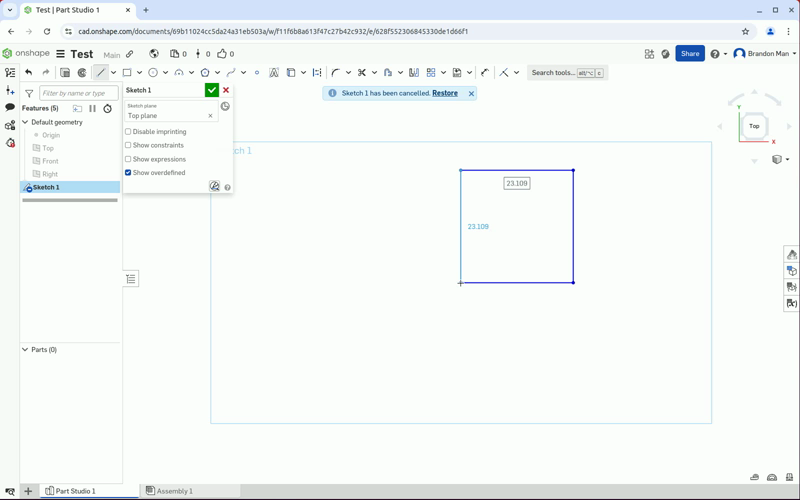
key_up(shift)
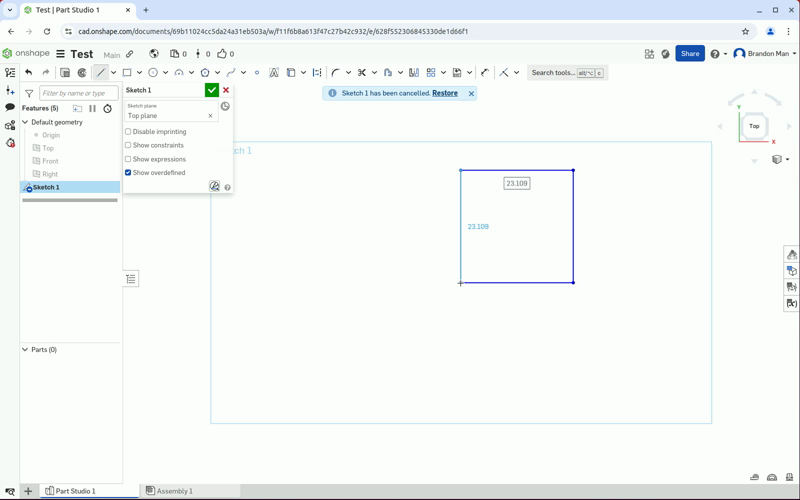
click(460, 282)
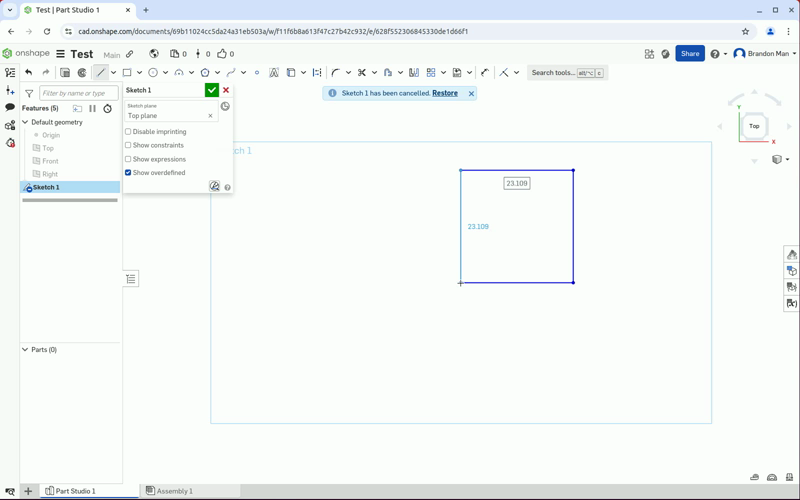
key(esc)
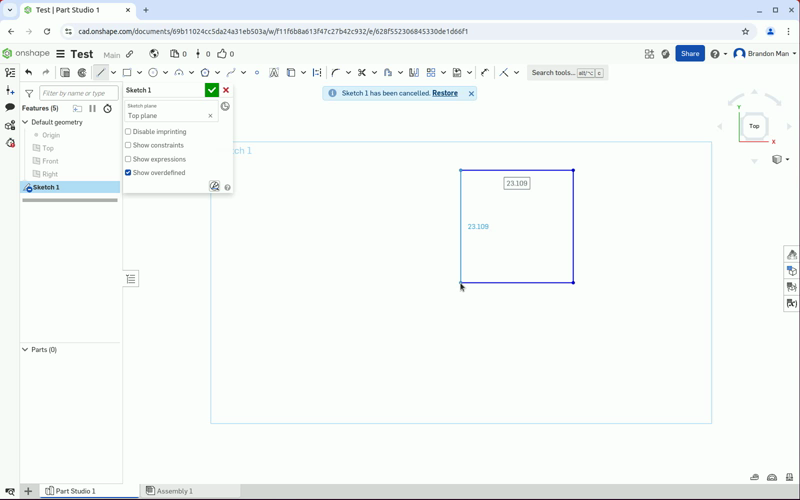
key(c)
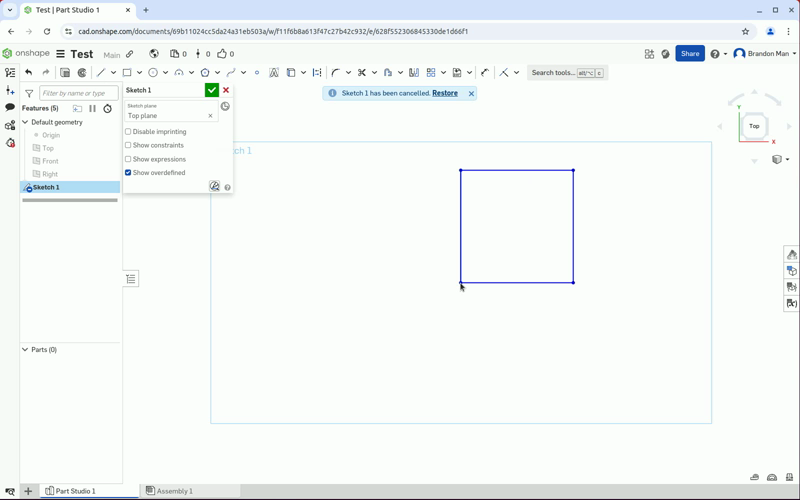
key_down(shift)
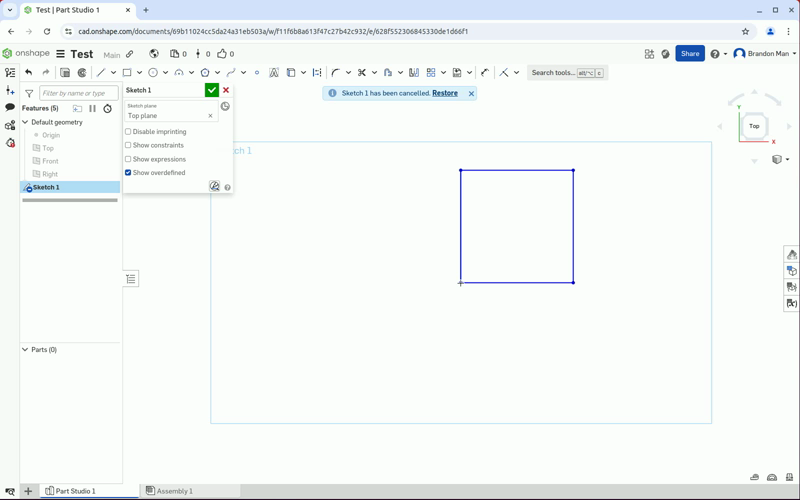
mouse_move(517, 226)
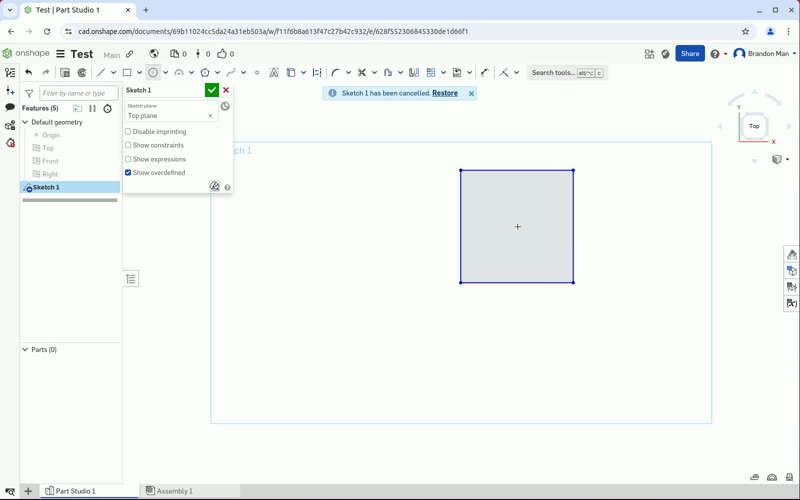
click(517, 226)
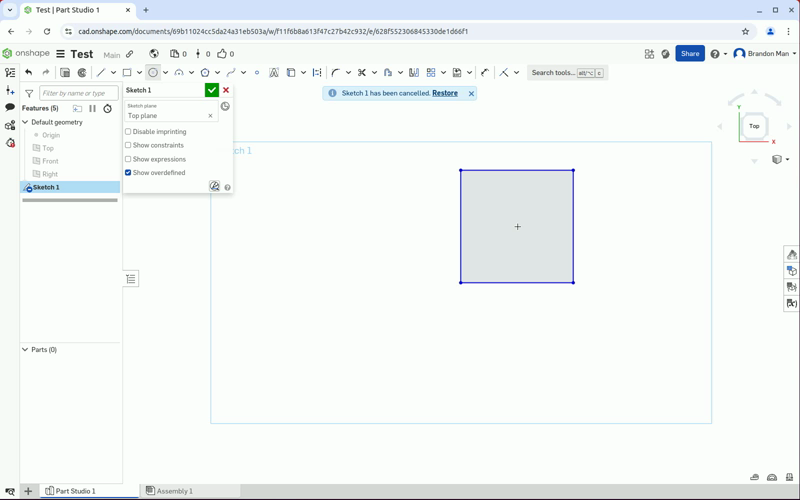
key_up(shift)
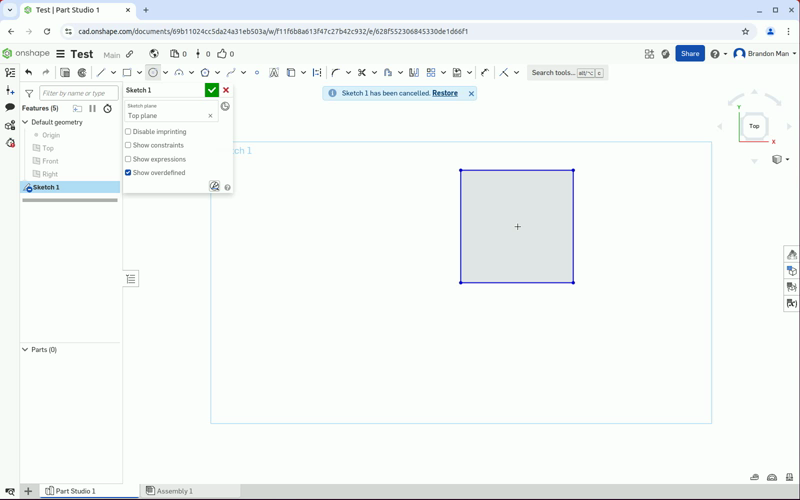
mouse_move(546, 226)
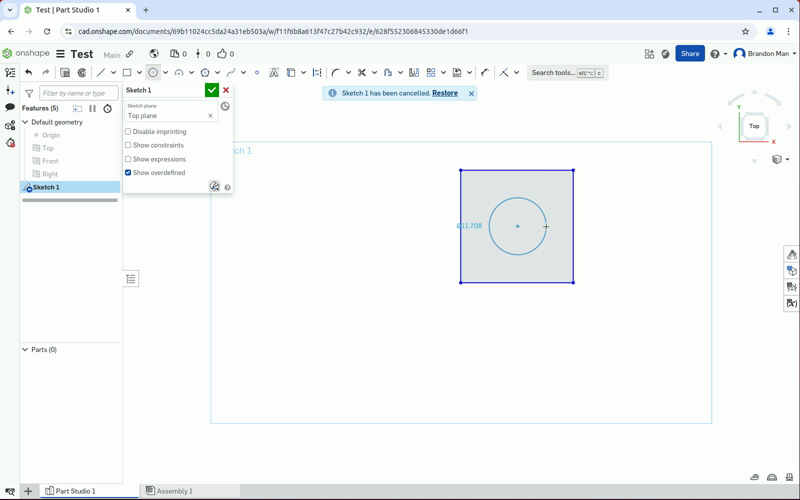
click(546, 226)
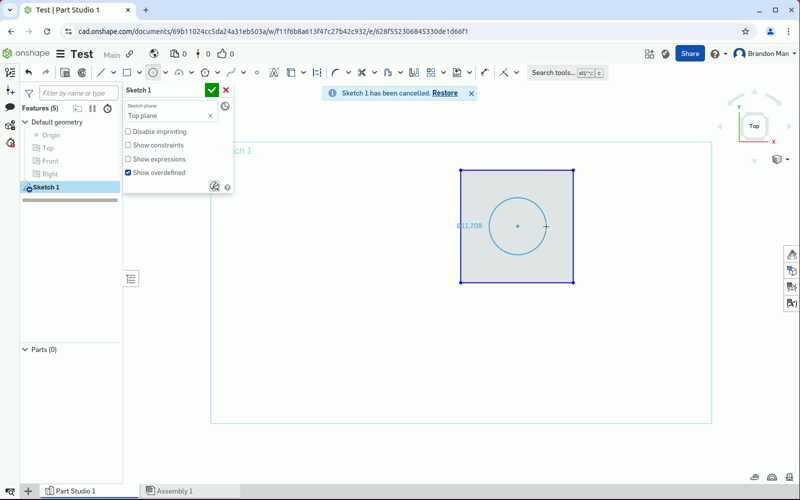
key(esc)
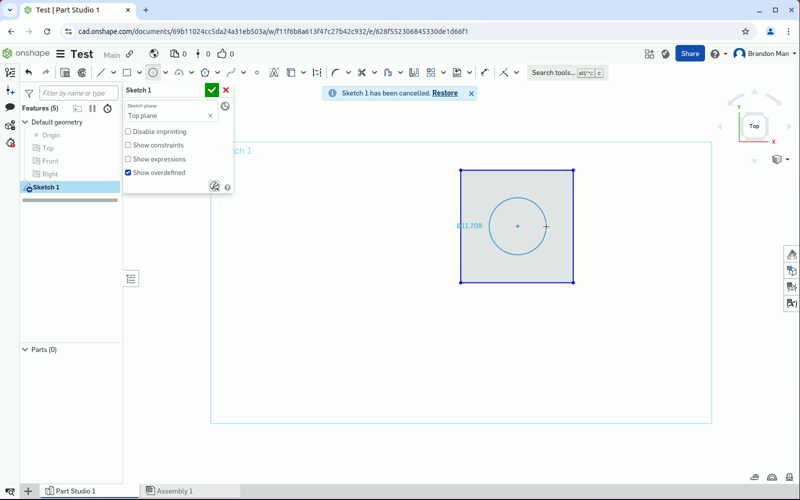
mouse_move(467, 208)
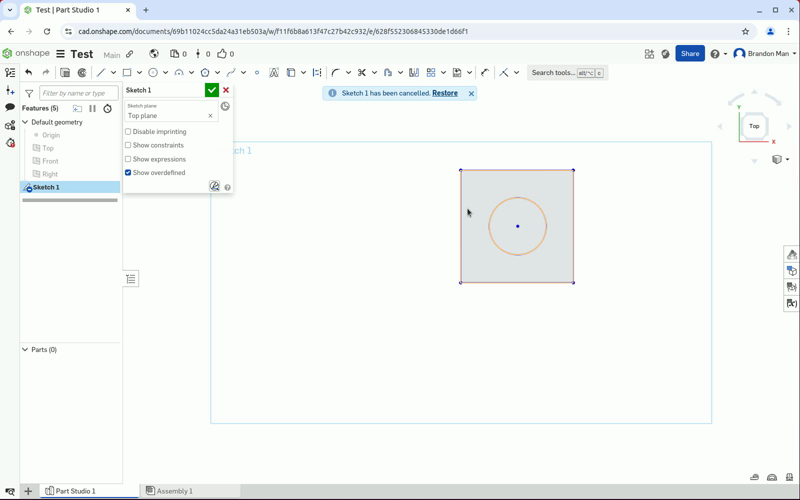
click(467, 208)
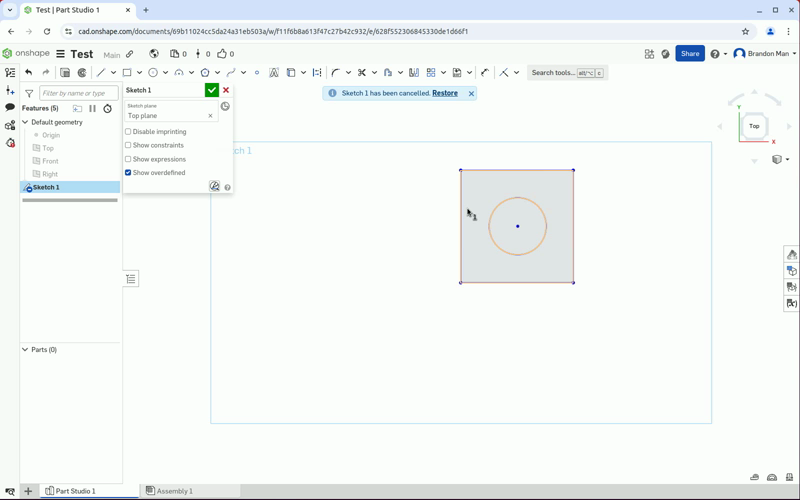
mouse_move(73, 352)
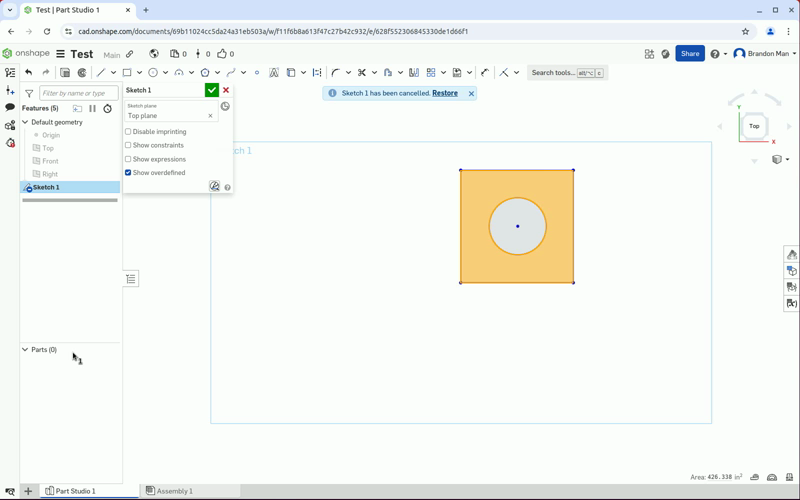
key(shift+y)
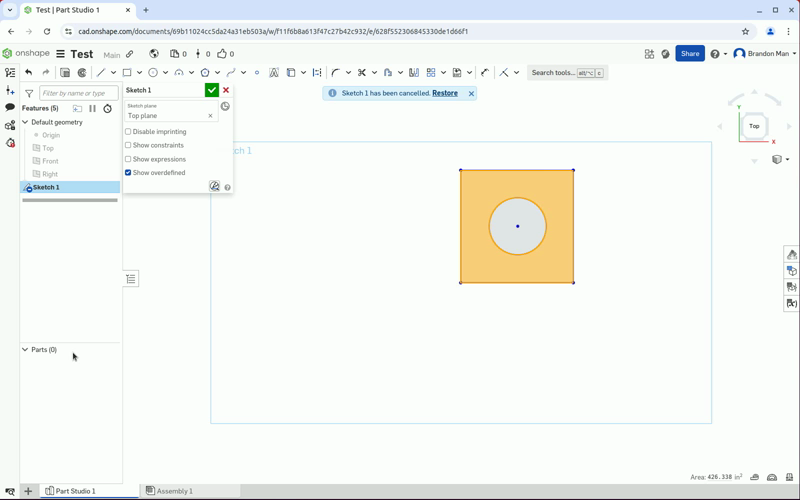
key(shift+e)
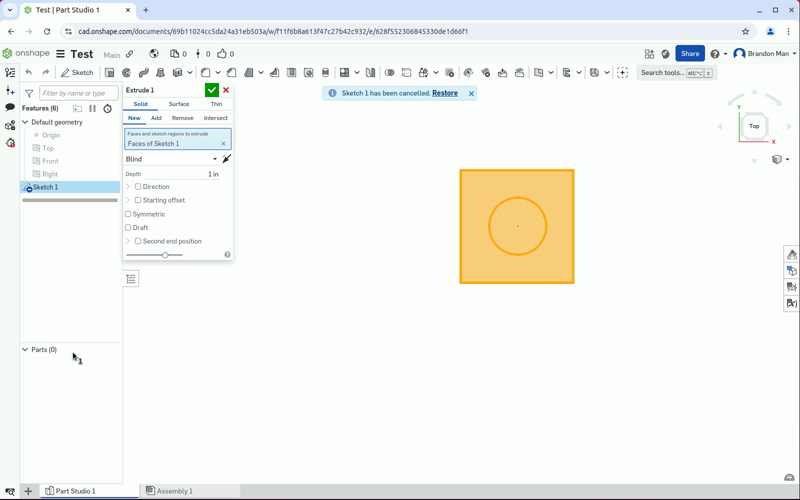
mouse_move(143, 106)
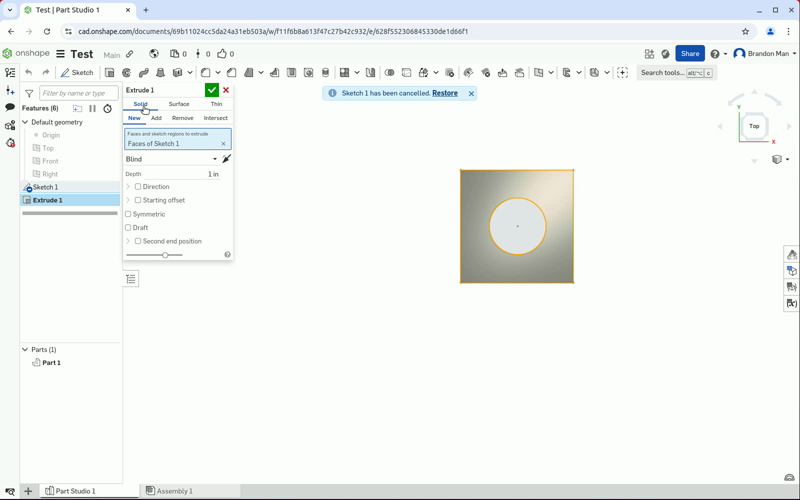
click(143, 106)
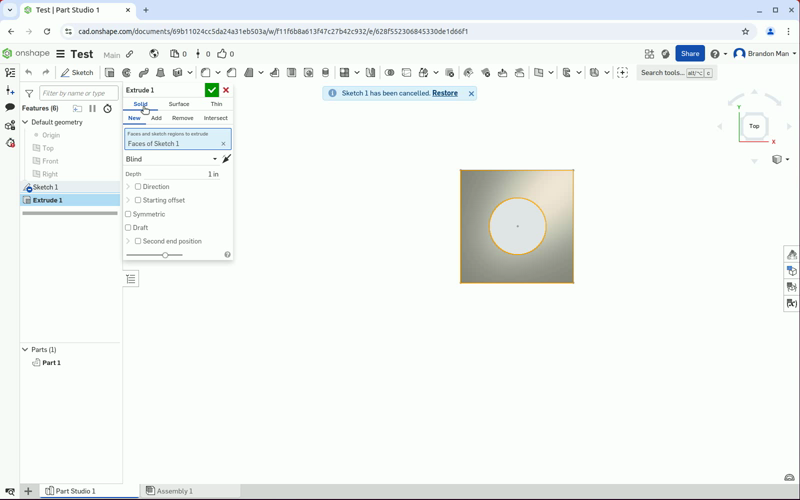
mouse_move(137, 120)
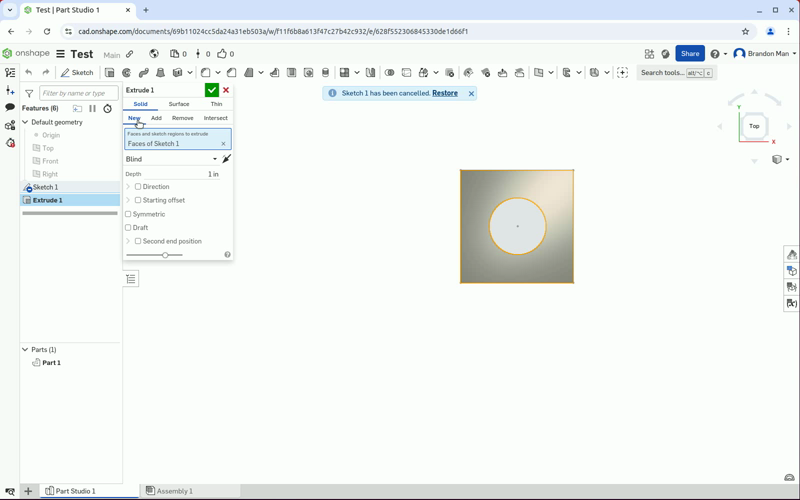
click(137, 120)
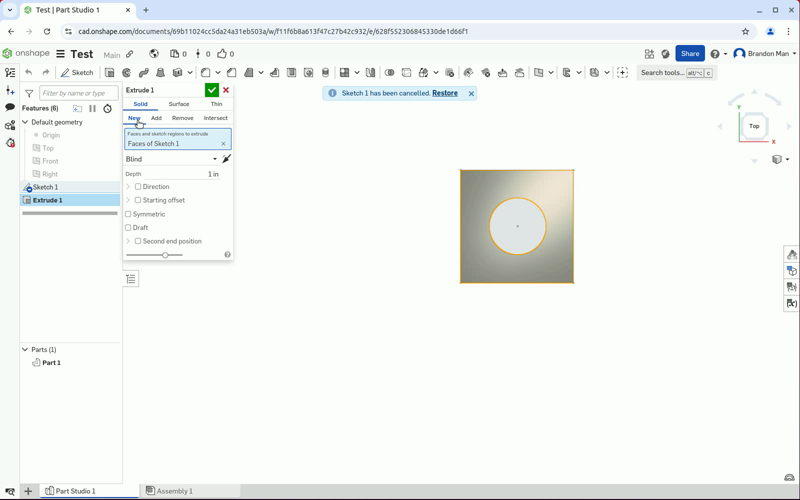
key(tab, 4)
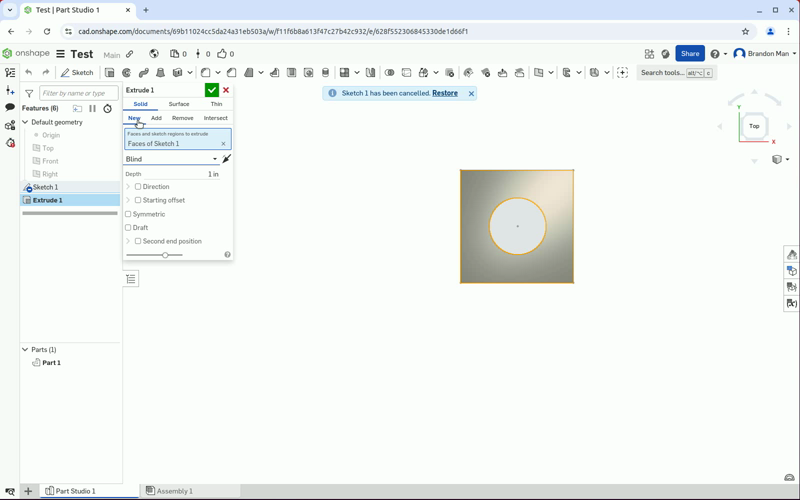
text(23.108)
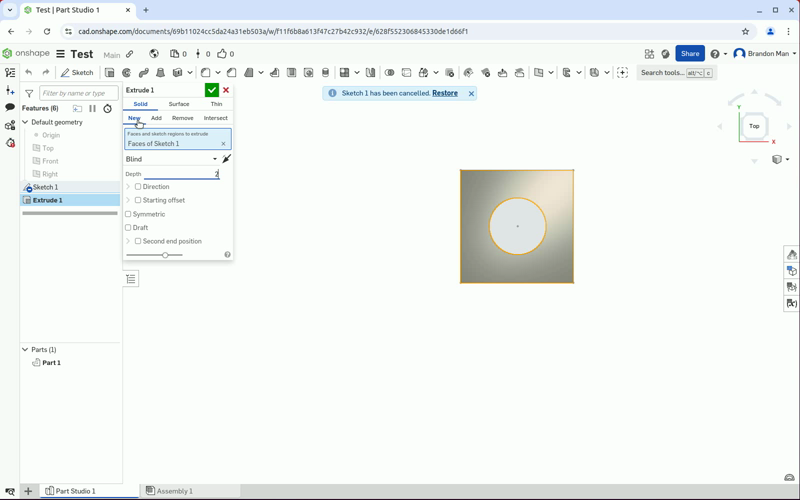
key(enter)
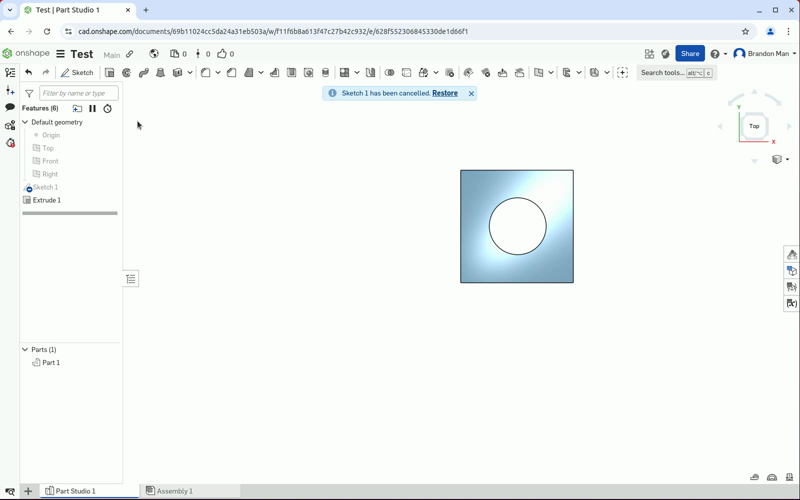
key(shift+h)
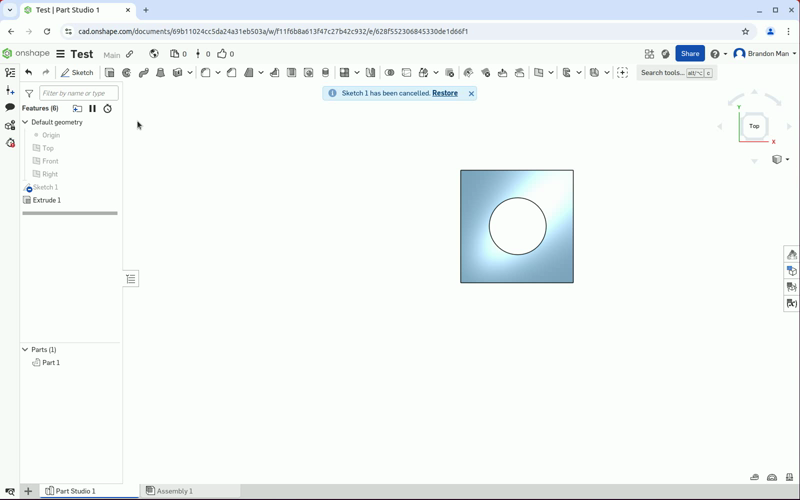
key(shift+h)
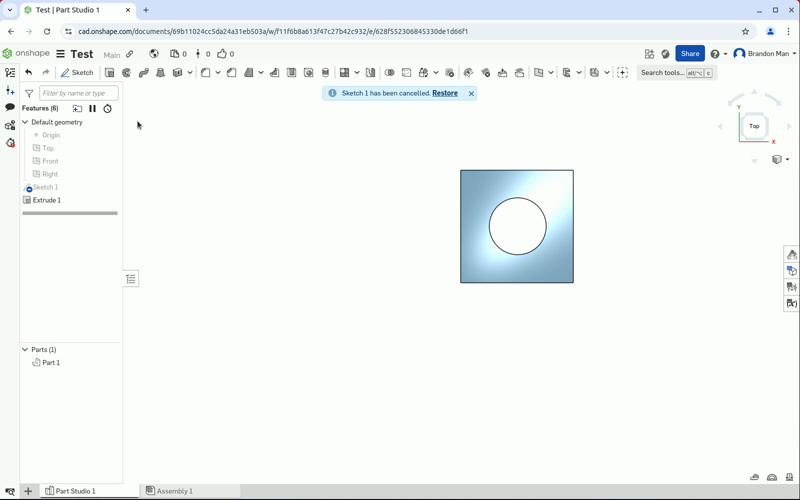
mouse_move(73, 189)
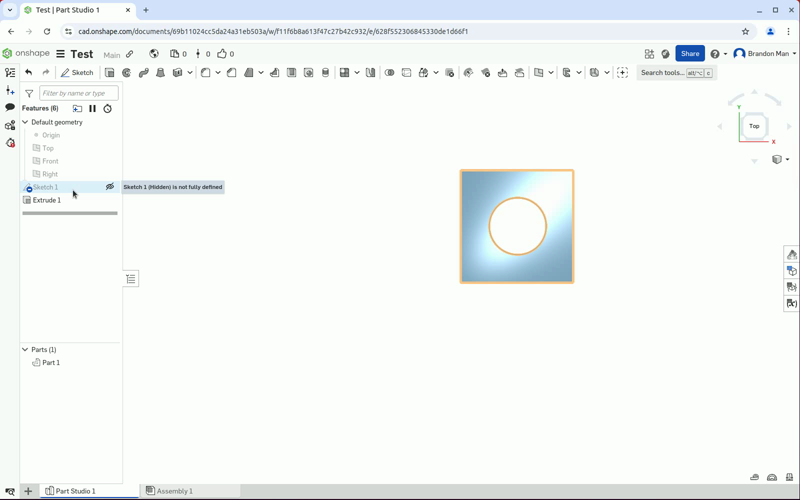
click(73, 189)
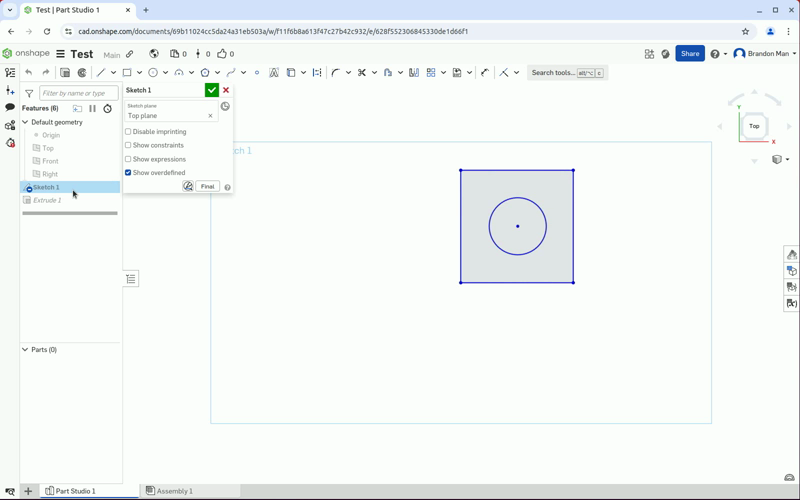
mouse_move(229, 92)
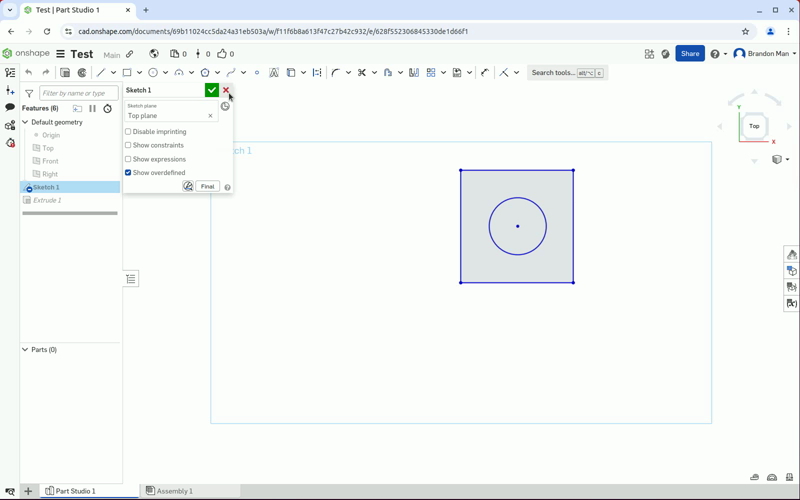
click(229, 92)
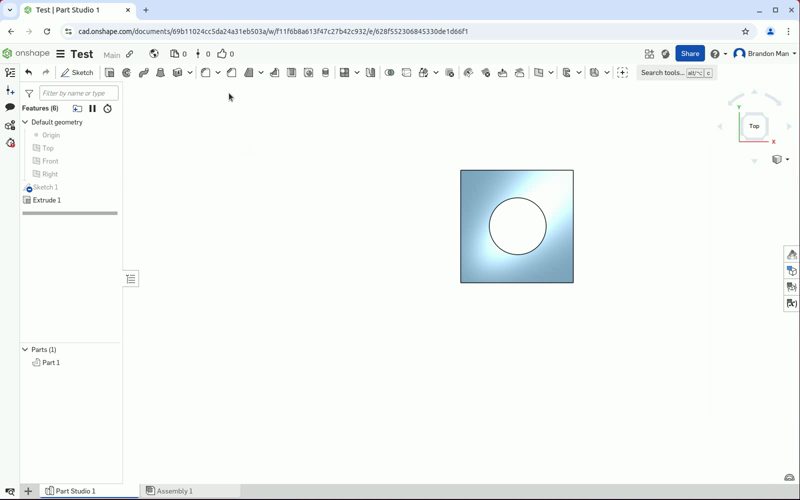
mouse_move(73, 352)
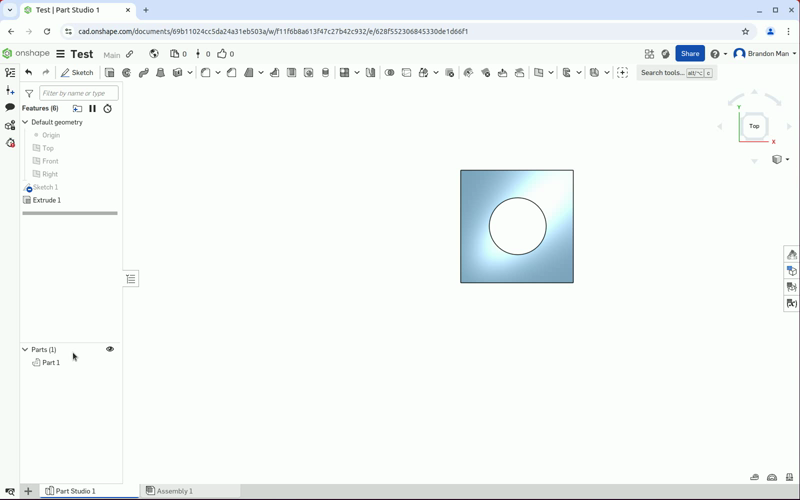
key(y)
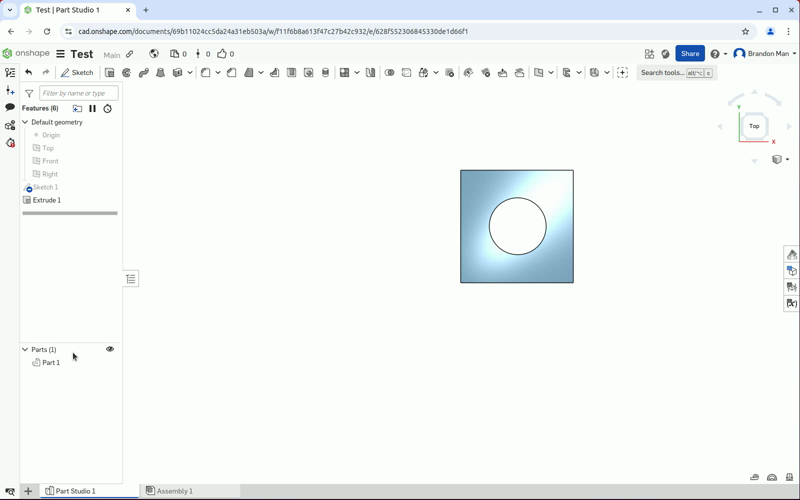
key(shift+p)
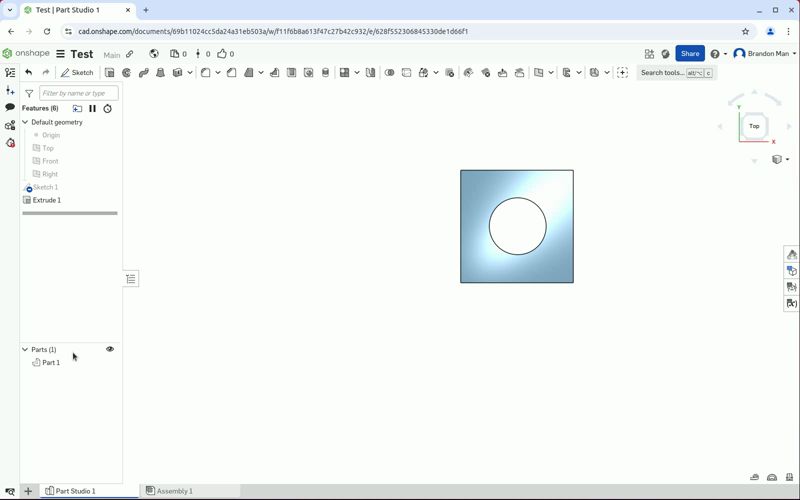
key(space)
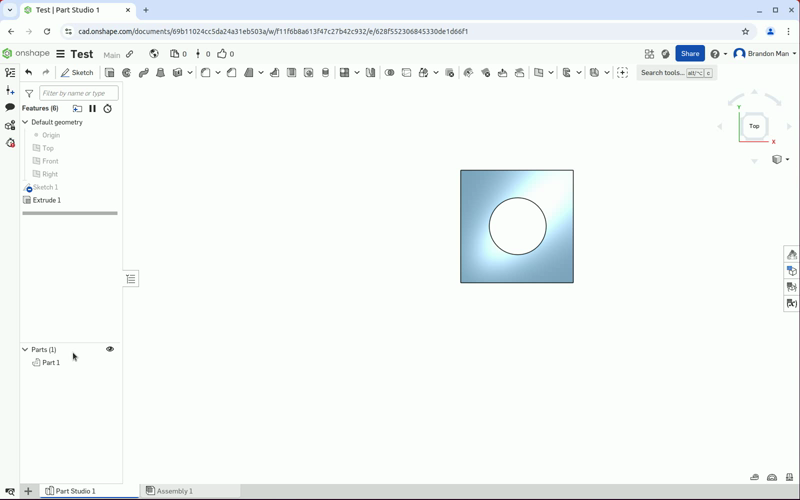
key_down(shift)
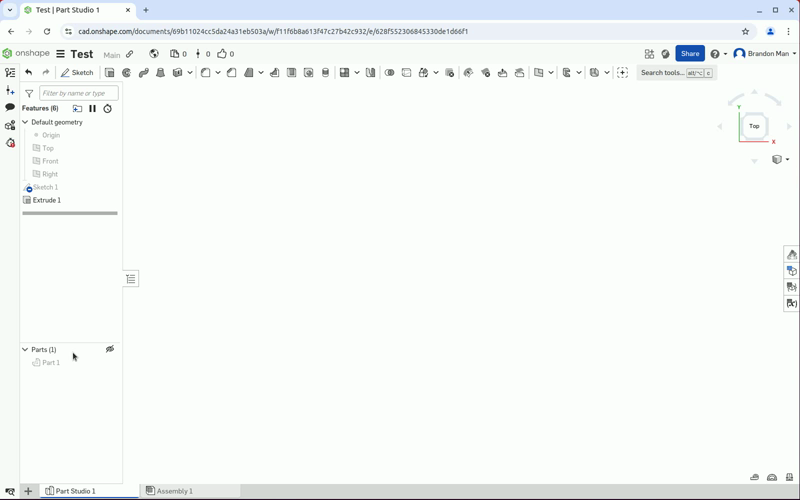
key(up)
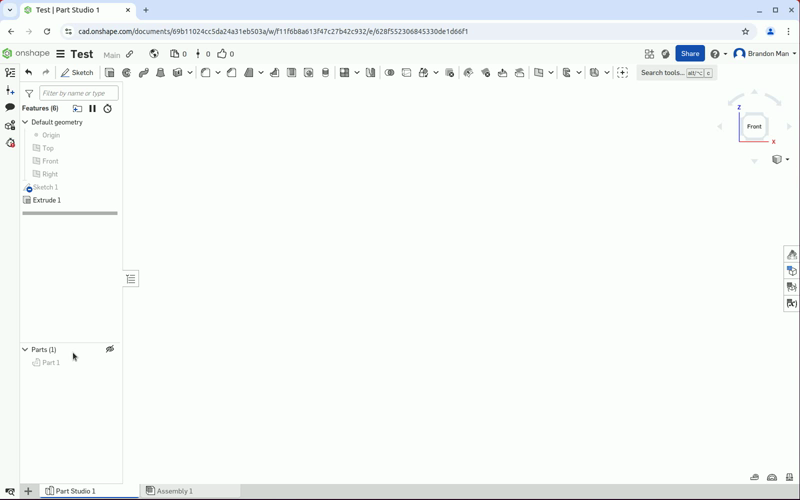
key_up(shift)
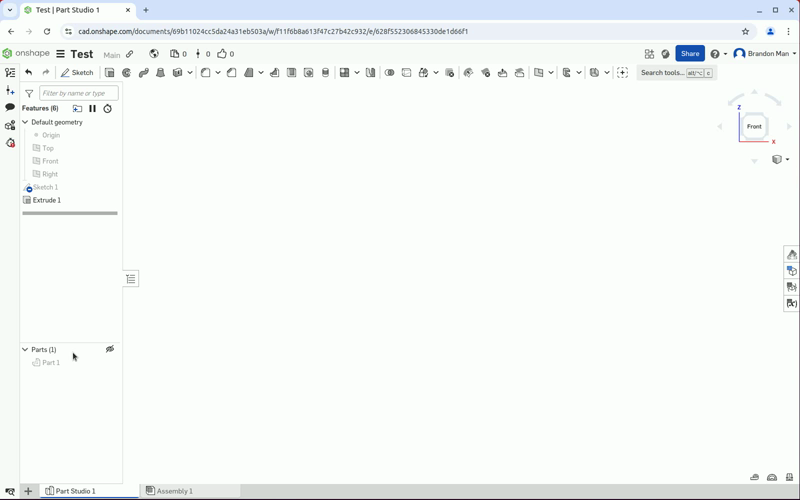
key(space)
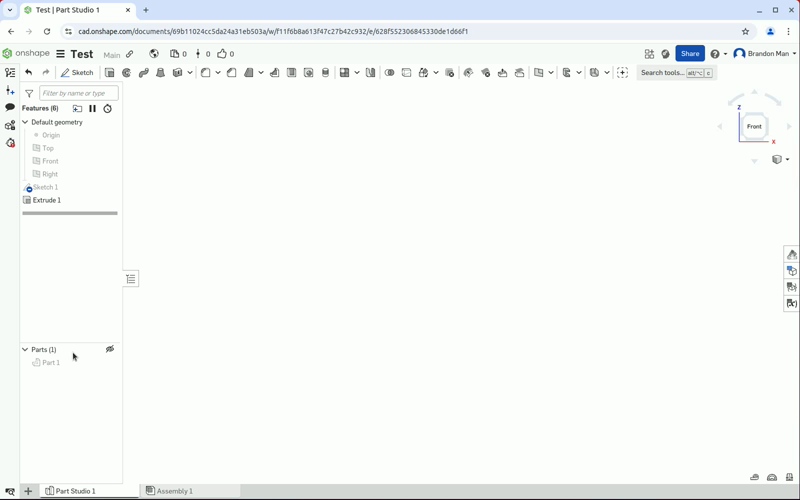
key_down(shift)
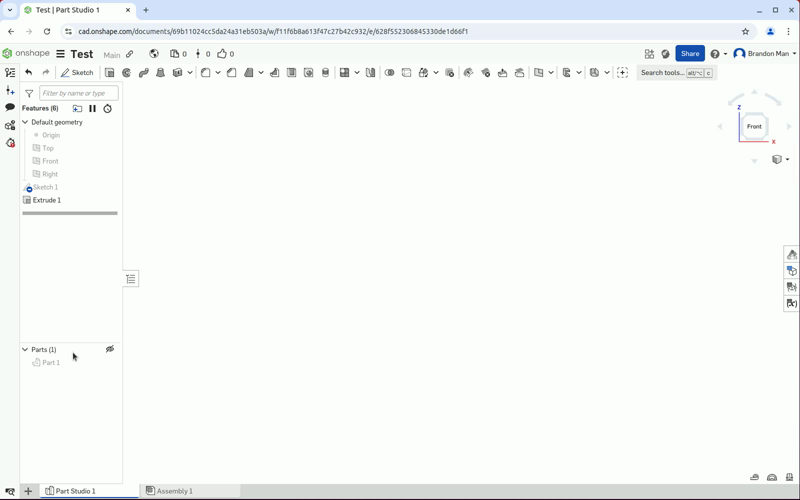
key(left)
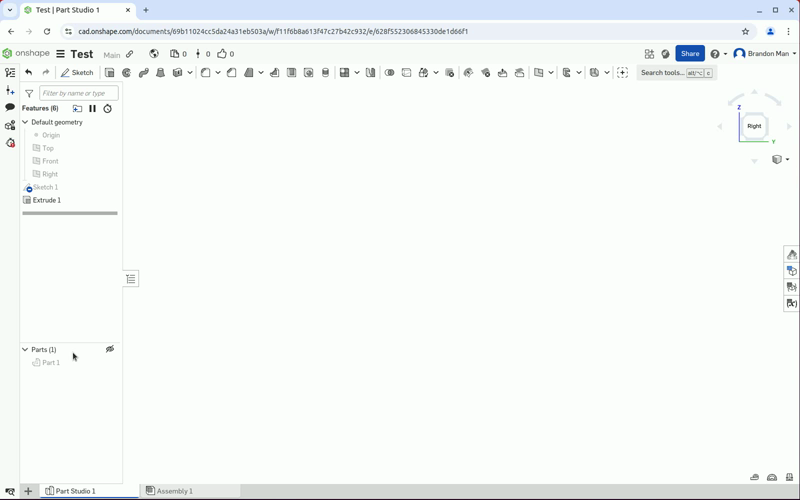
key_up(shift)
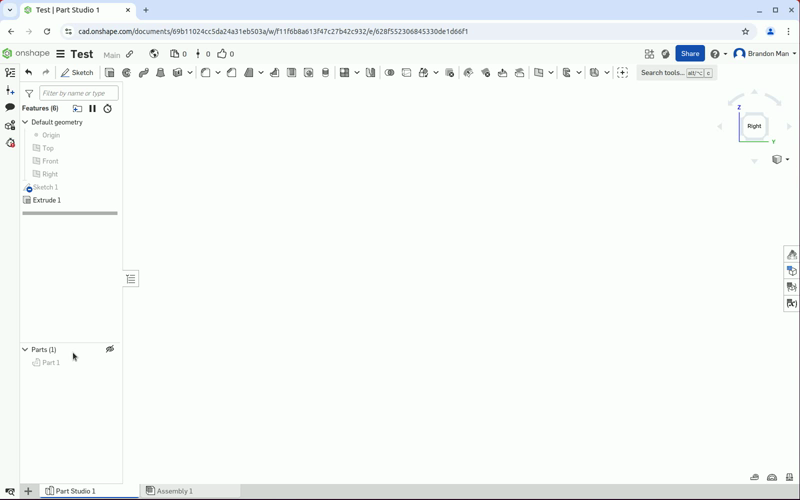
mouse_move(73, 352)
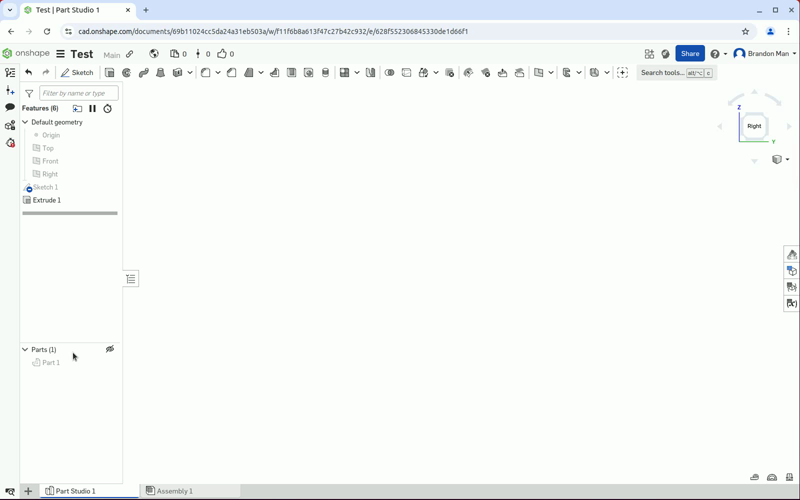
key(shift+y)
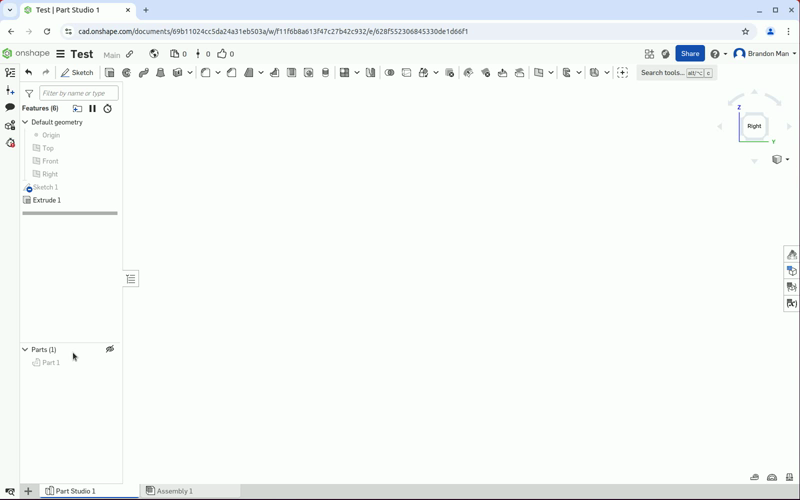
mouse_move(541, 75)
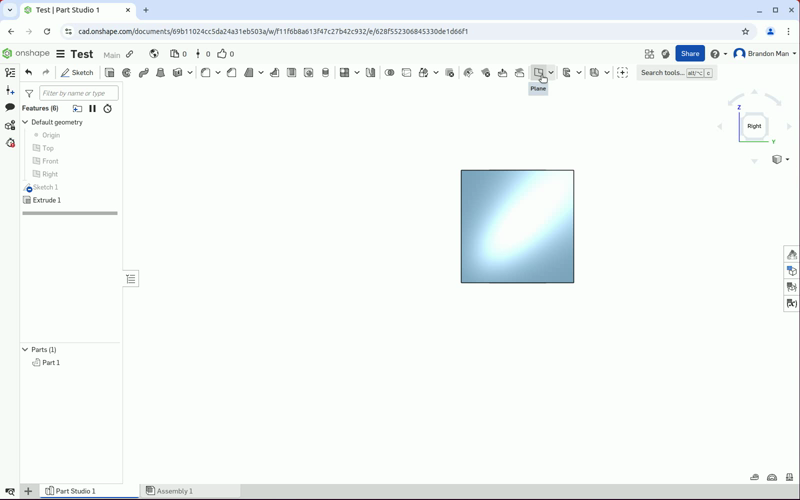
click(541, 75)
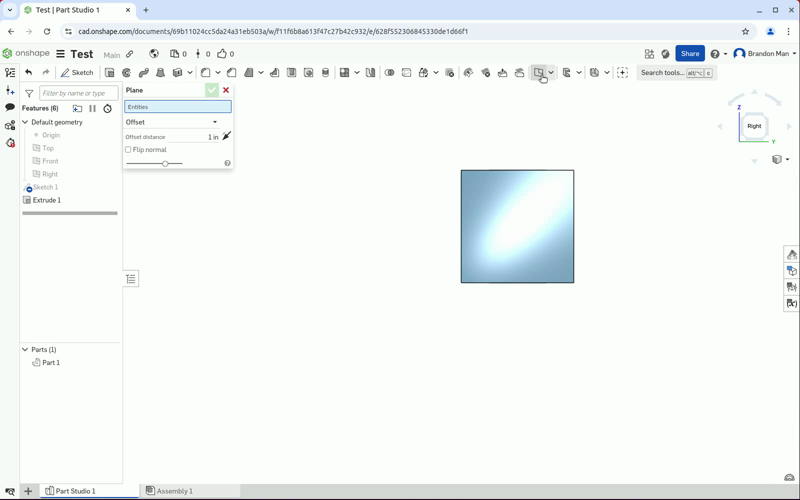
mouse_move(73, 176)
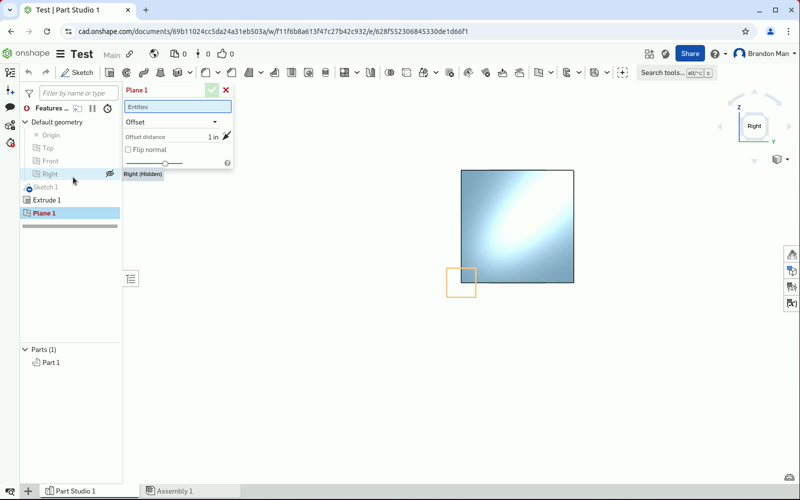
click(73, 176)
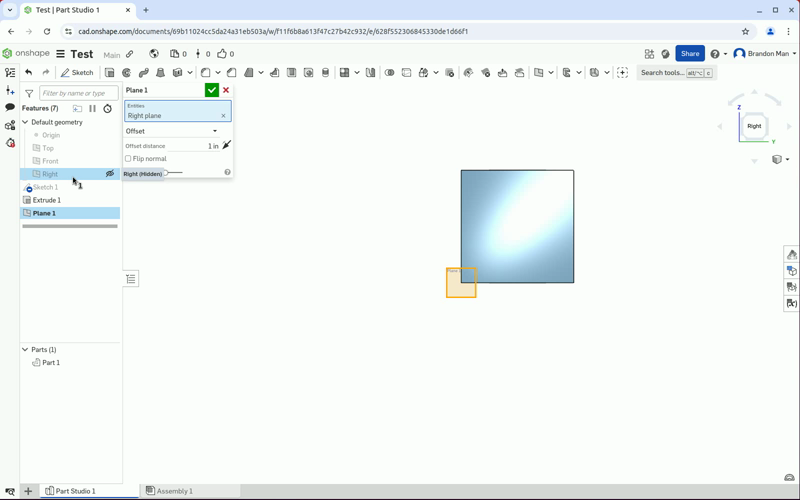
key(tab, 2)
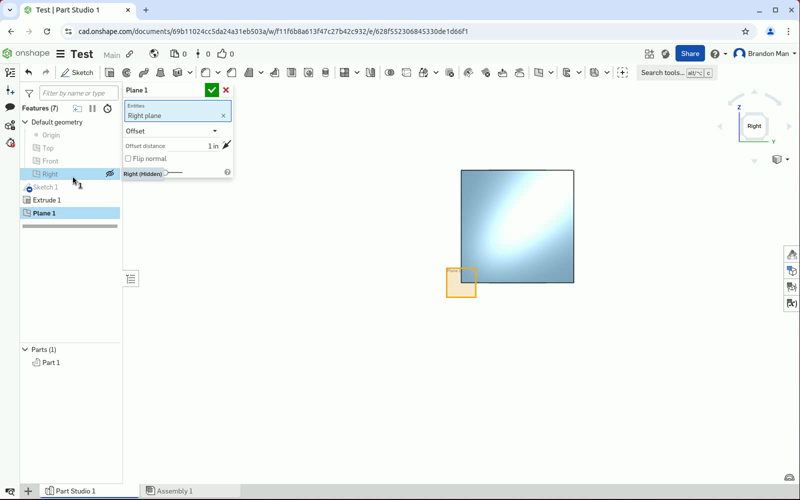
text(23.108)
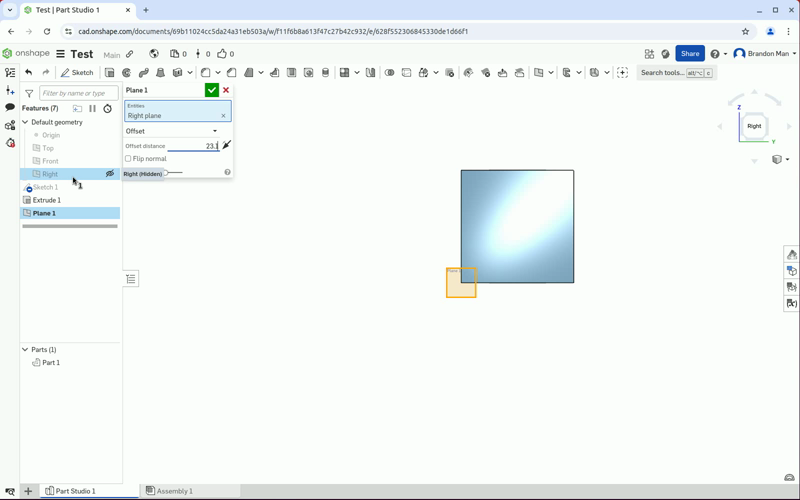
key(enter, 2)
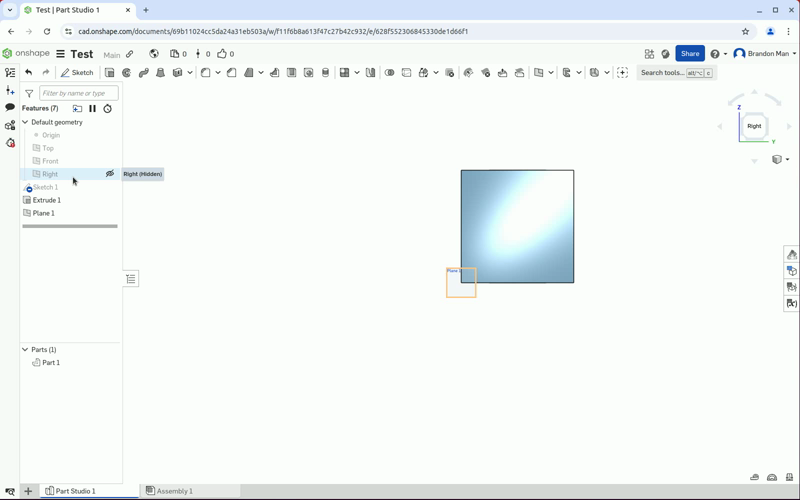
key(shift+s)
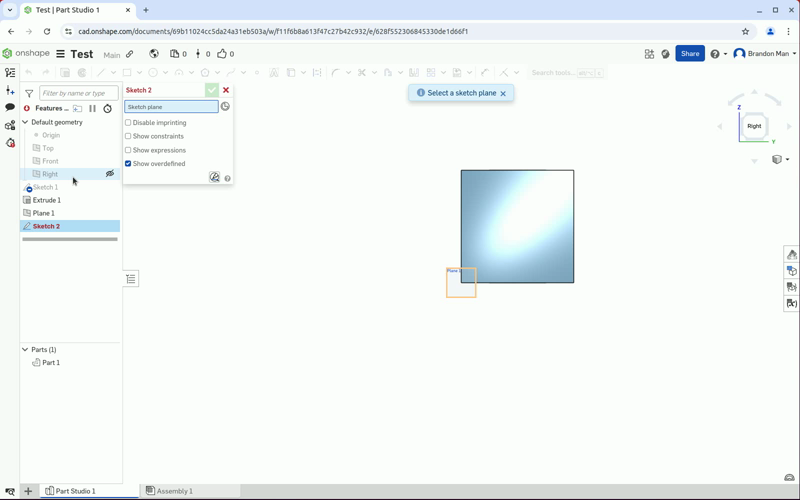
mouse_move(73, 215)
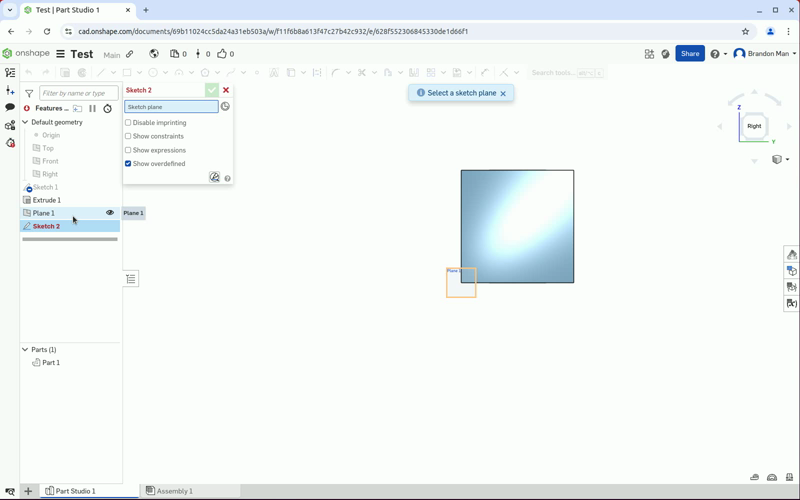
click(73, 215)
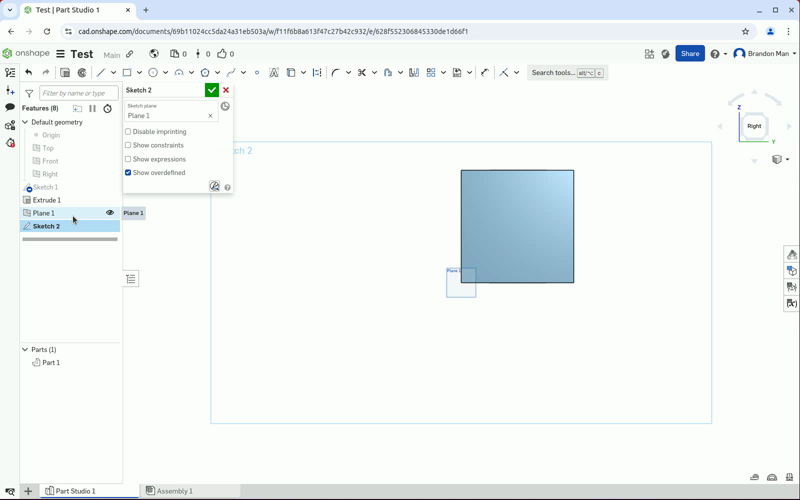
mouse_move(73, 352)
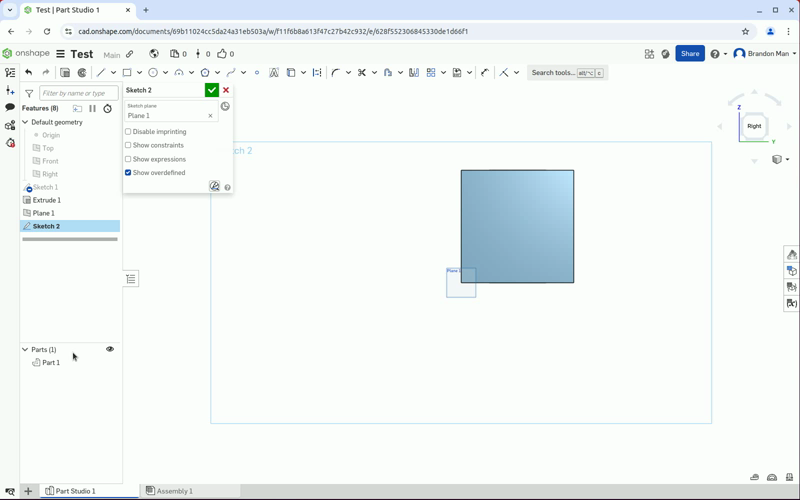
key(y)
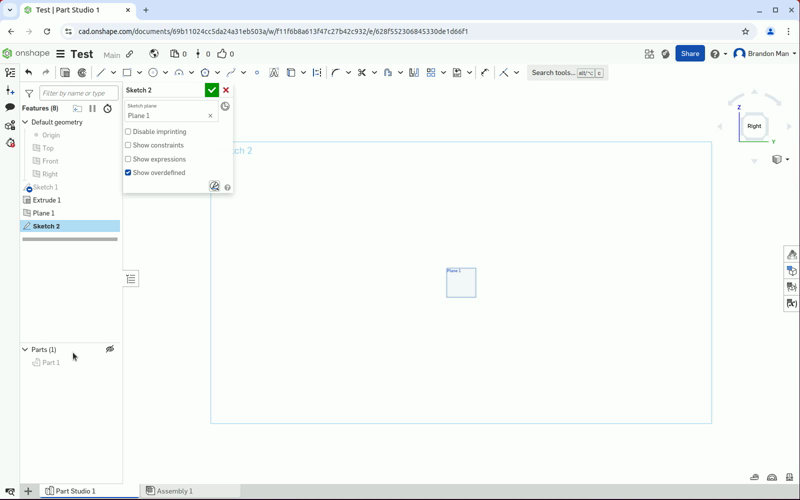
key(c)
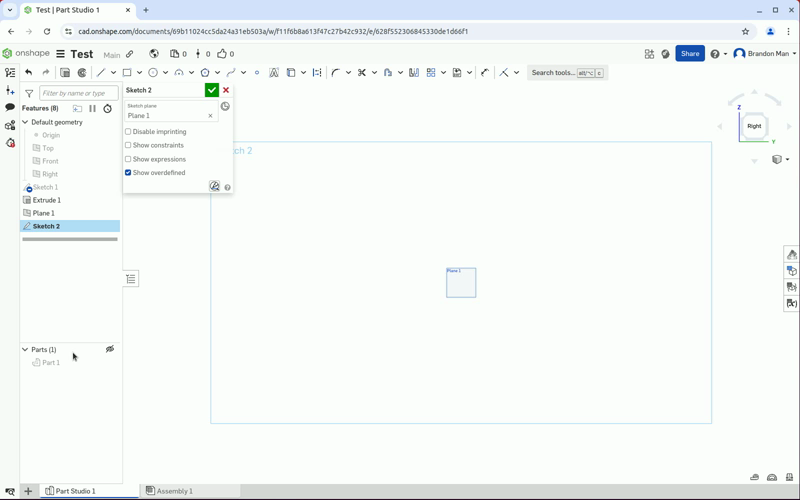
key_down(shift)
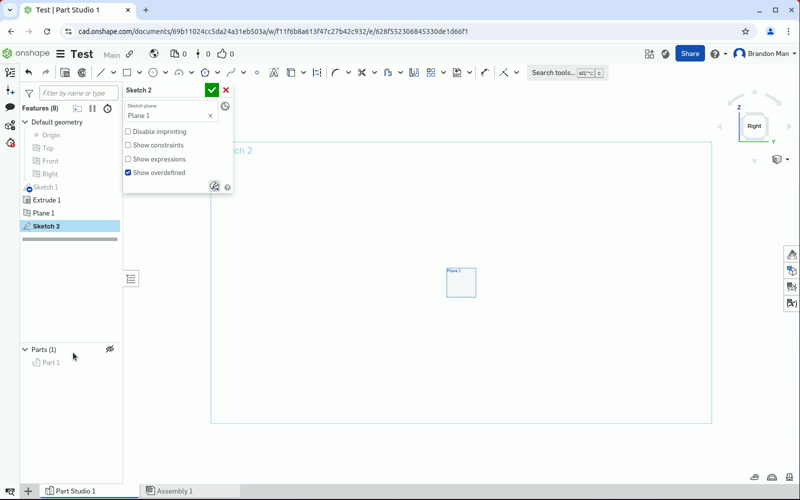
mouse_move(517, 226)
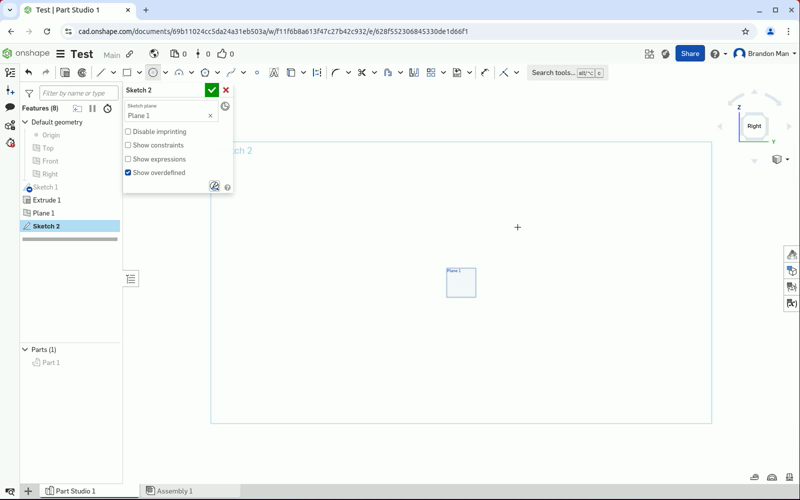
click(517, 226)
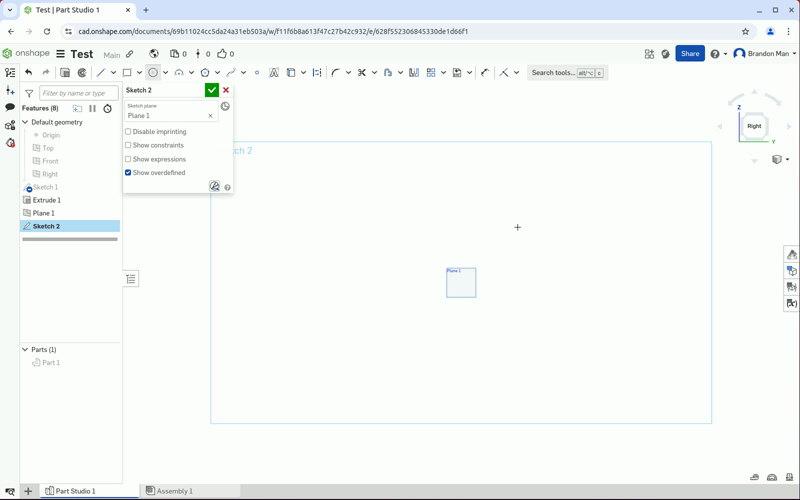
key_up(shift)
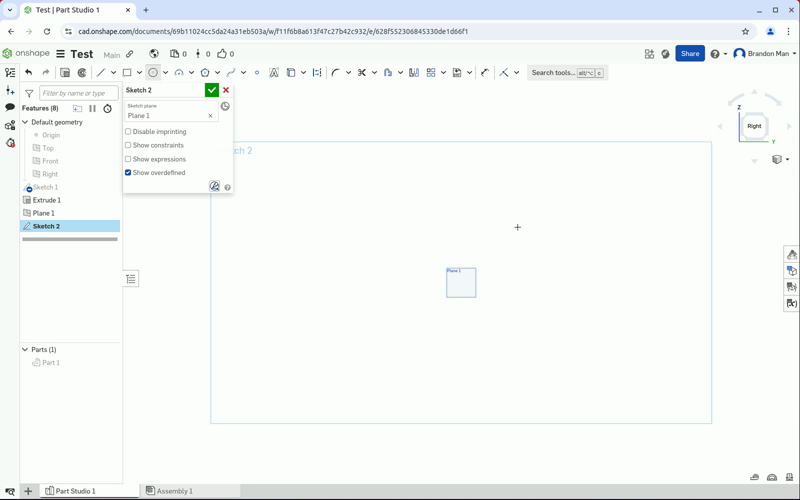
mouse_move(546, 226)
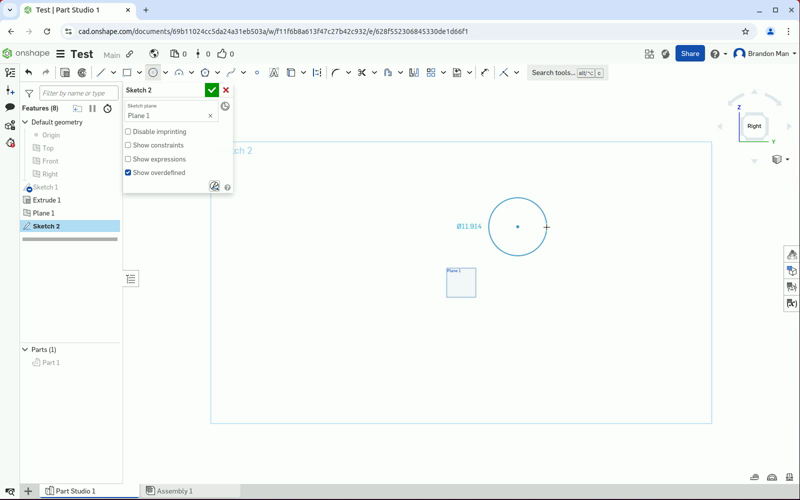
click(546, 226)
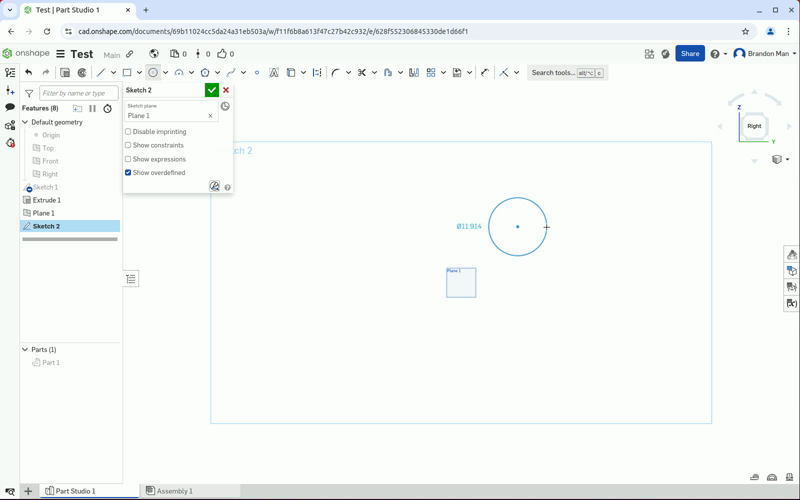
key(esc)
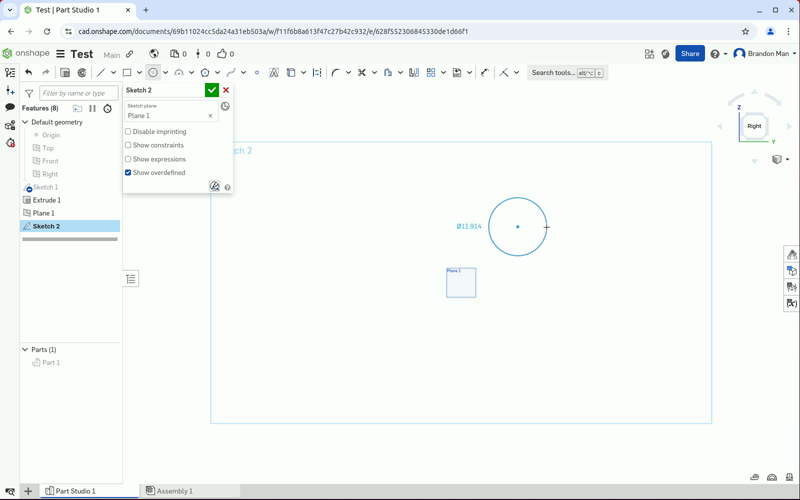
mouse_move(513, 244)
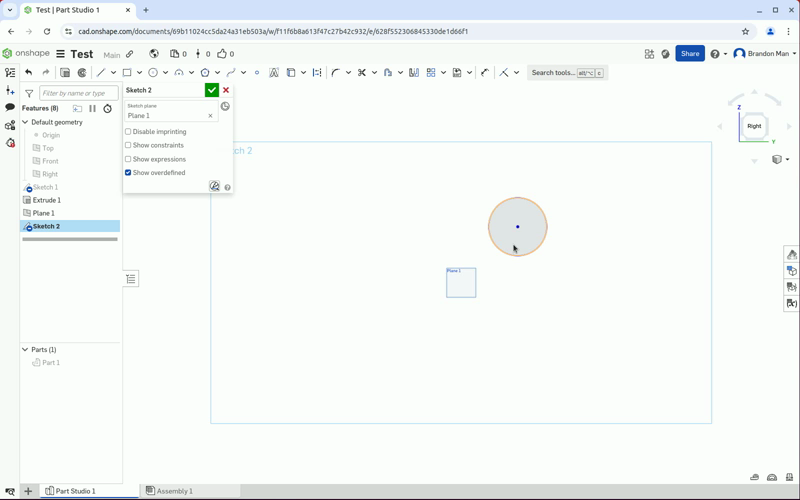
click(513, 244)
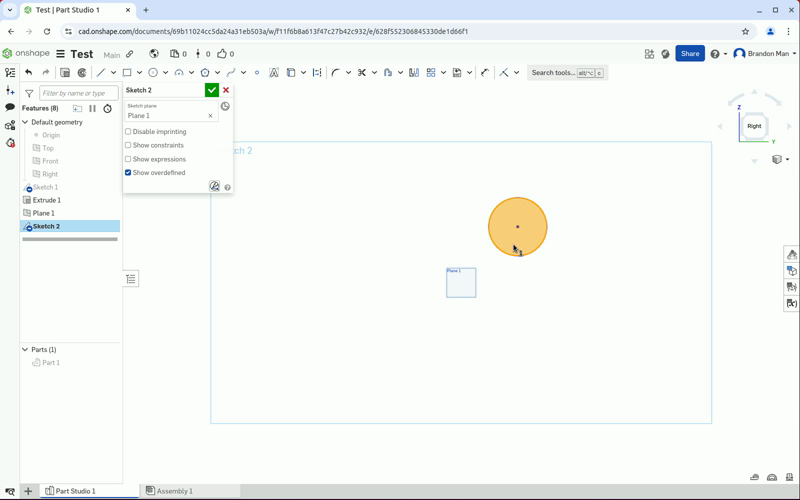
mouse_move(73, 352)
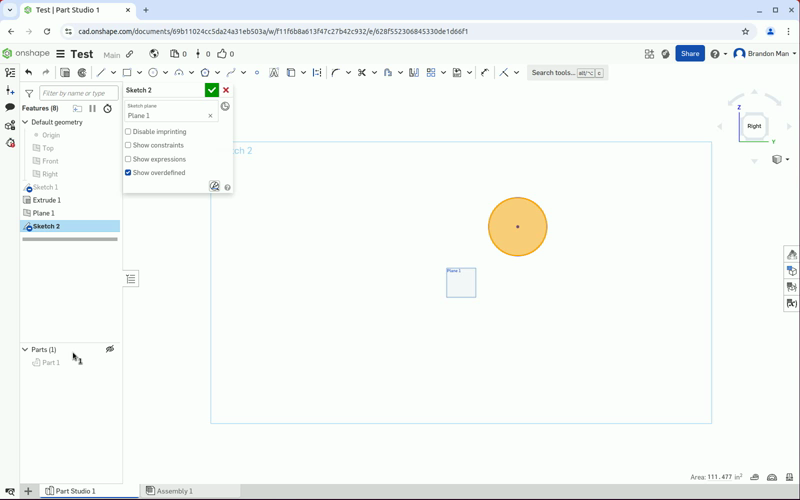
key(shift+y)
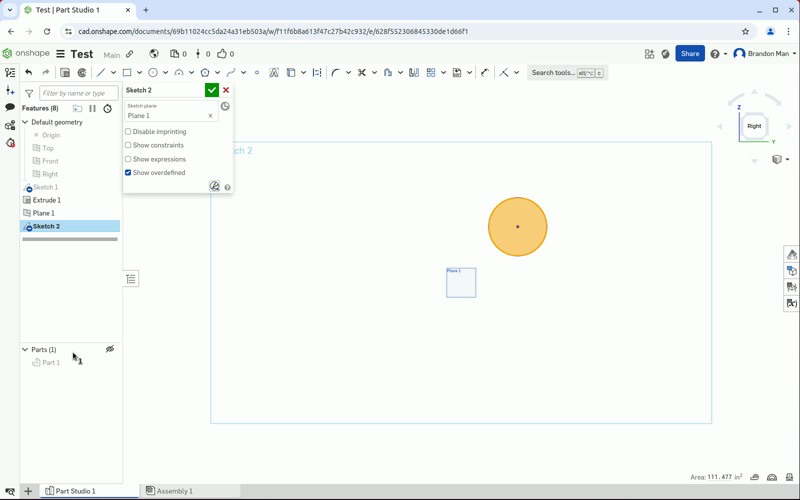
key(shift+e)
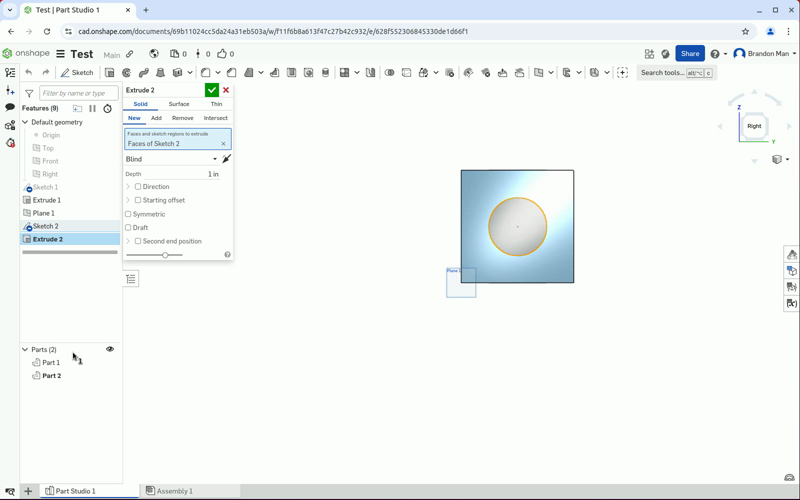
mouse_move(143, 106)
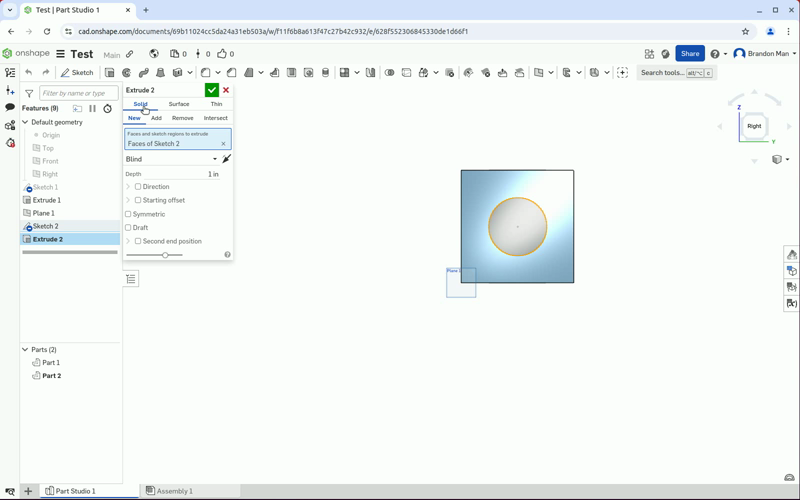
click(143, 106)
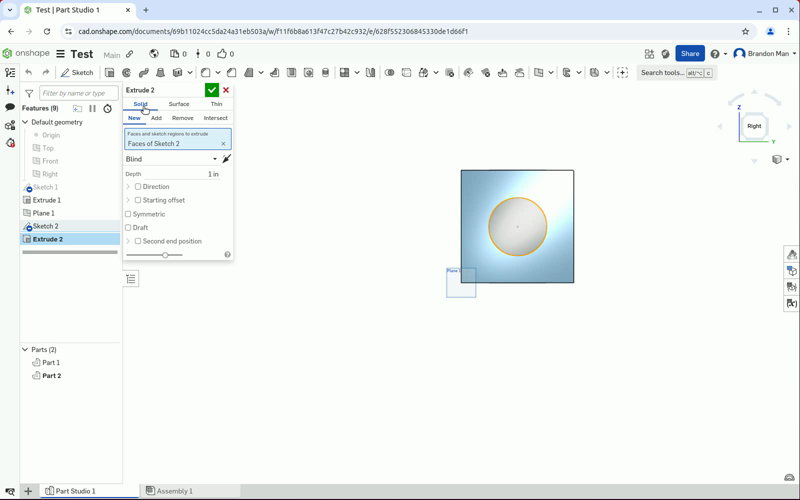
mouse_move(186, 120)
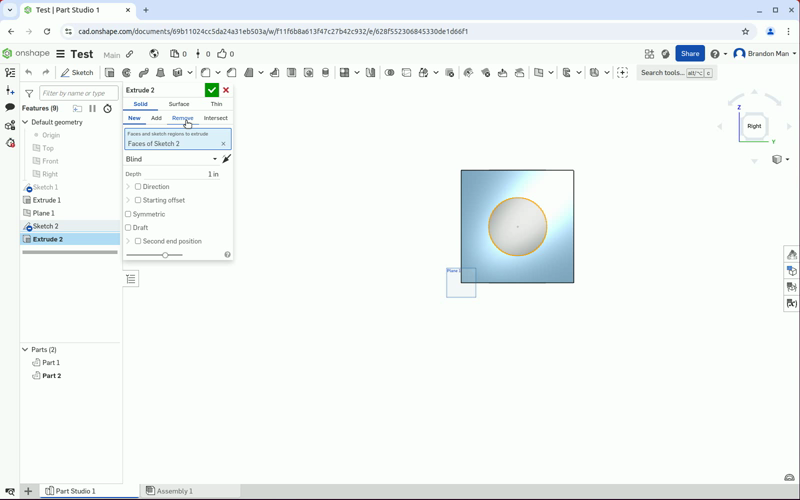
click(186, 120)
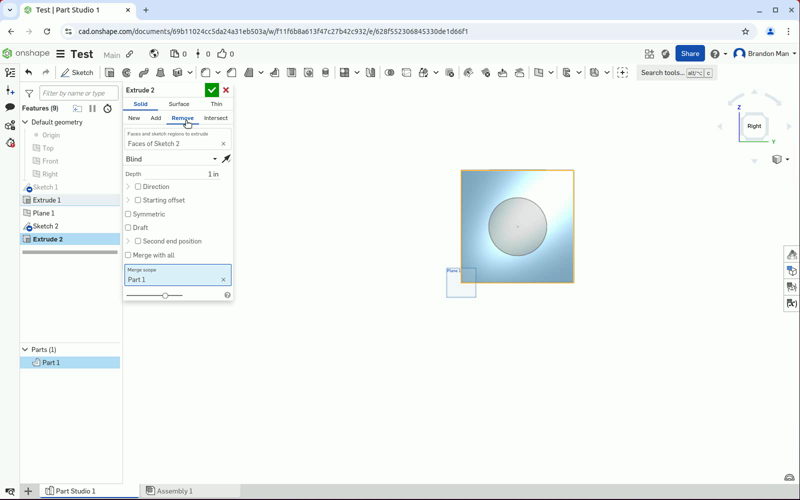
key(tab, 4)
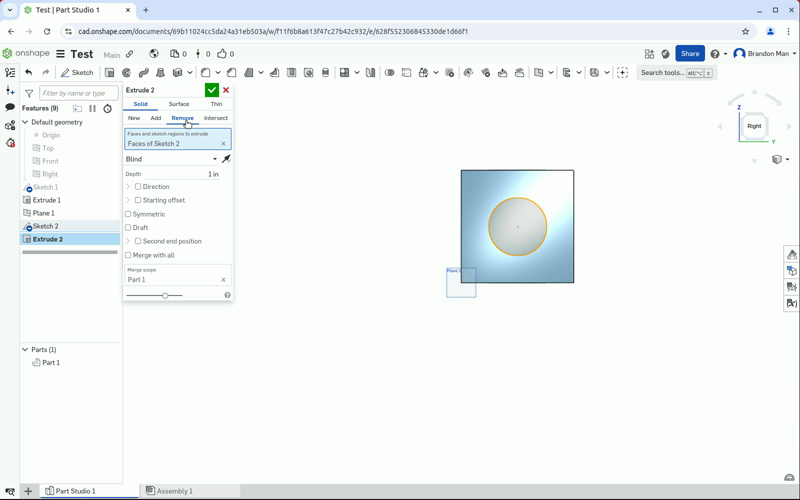
text(23.108)
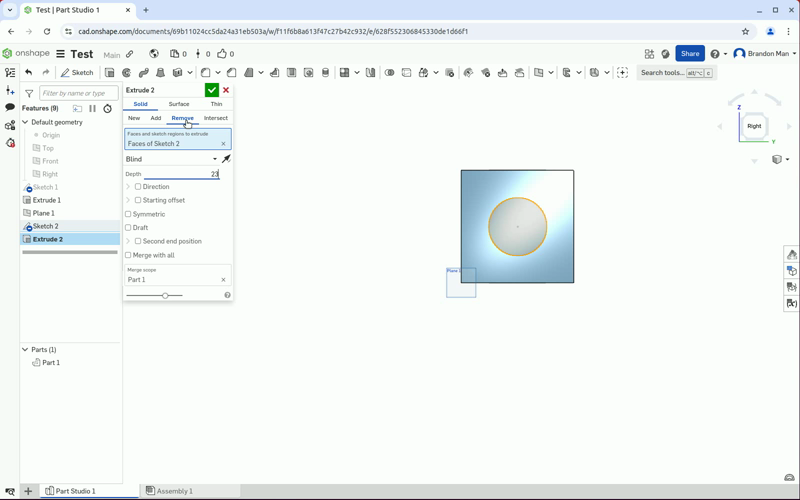
key(tab, 6)
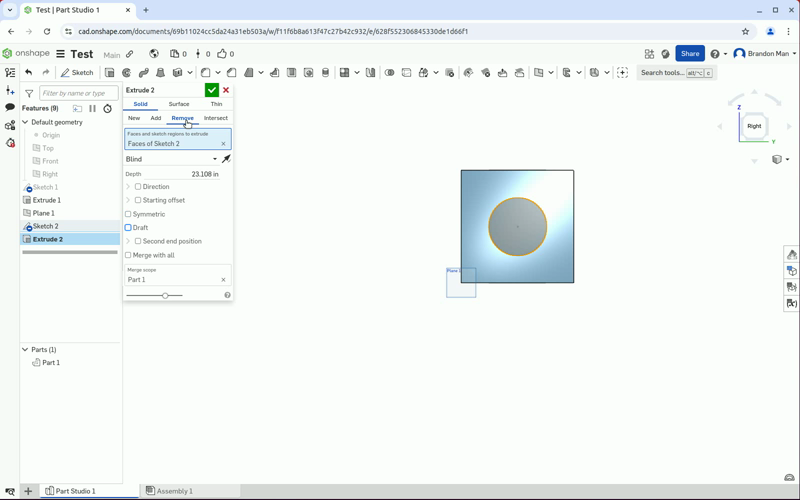
key(space)
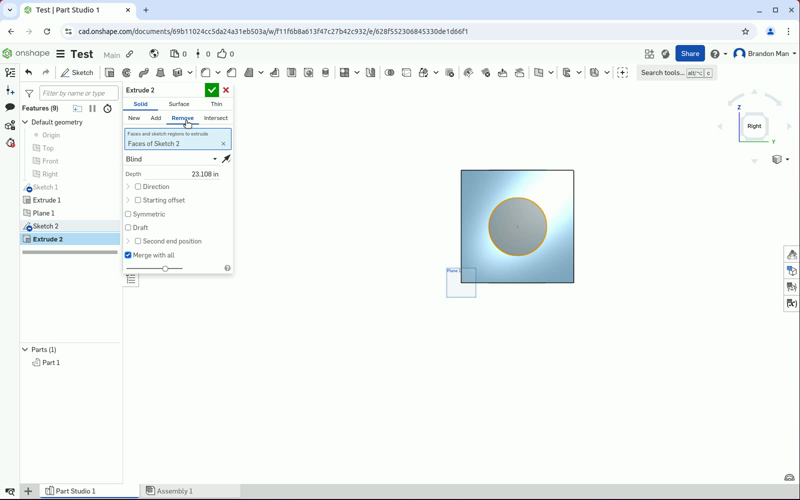
key(enter)
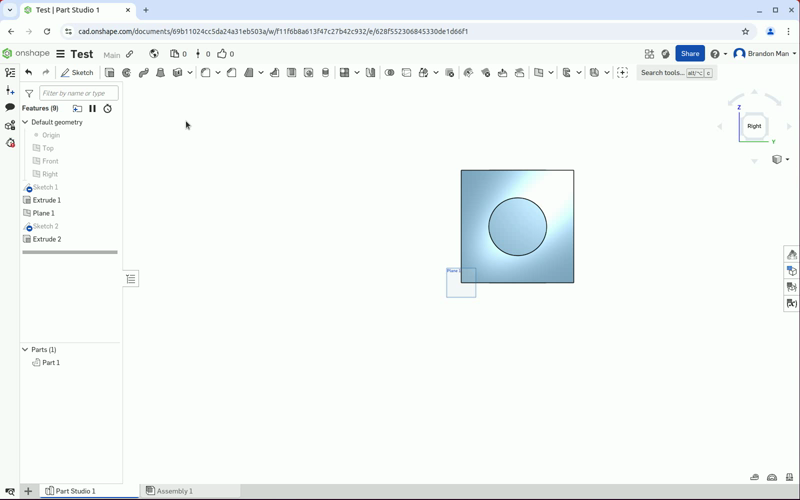
key(shift+h)
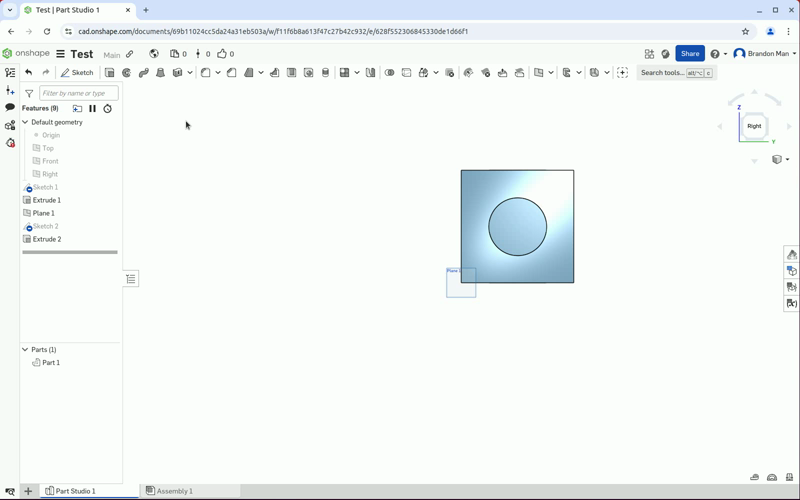
key(shift+h)
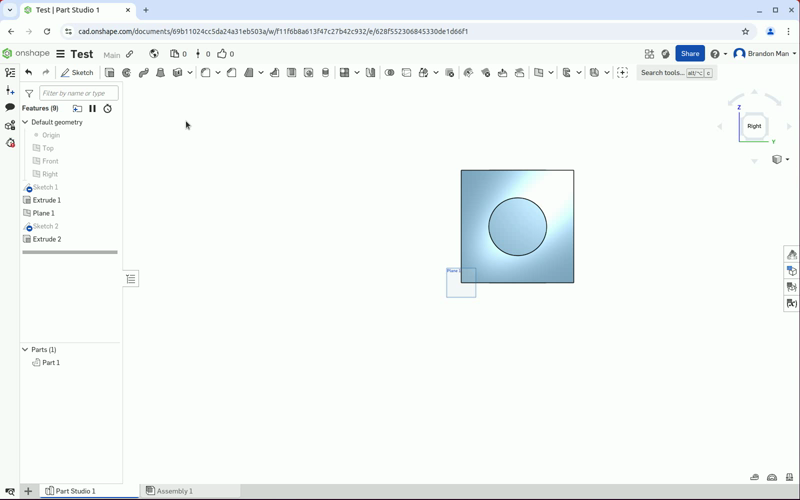
key(shift+7)
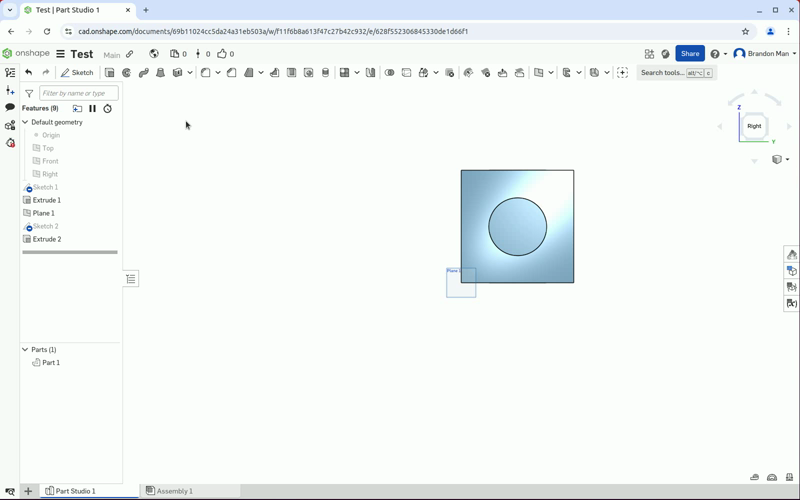
key(right, 2)
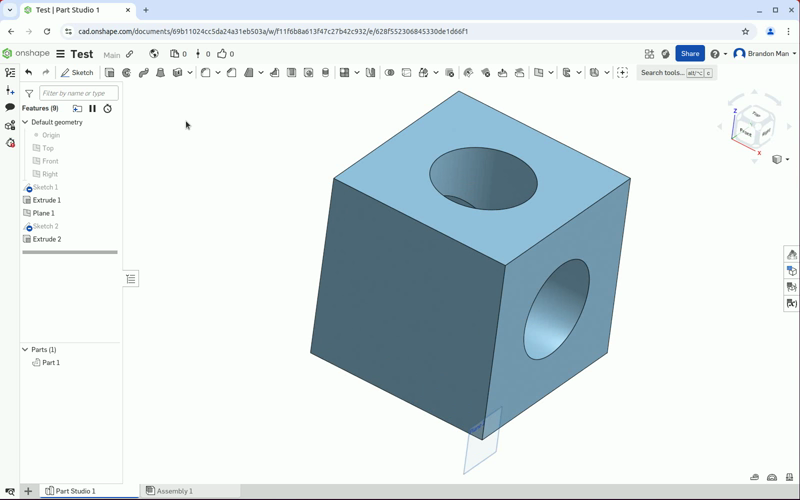
key(down, 2)
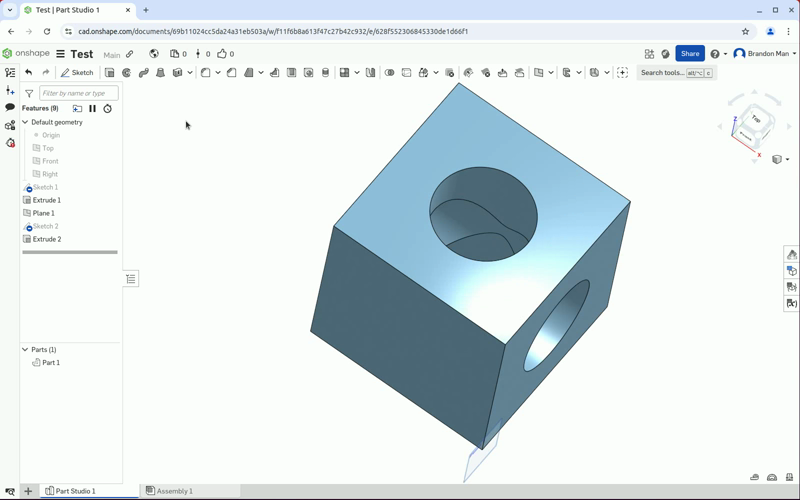
key(up, 2)
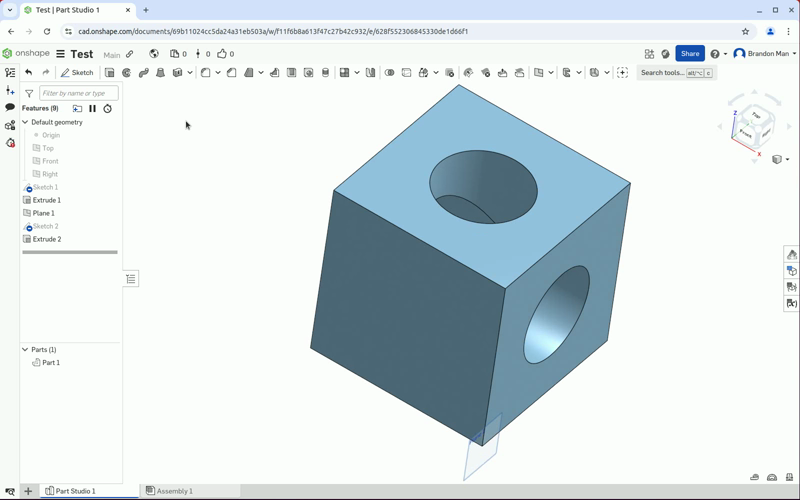
key(left, 2)
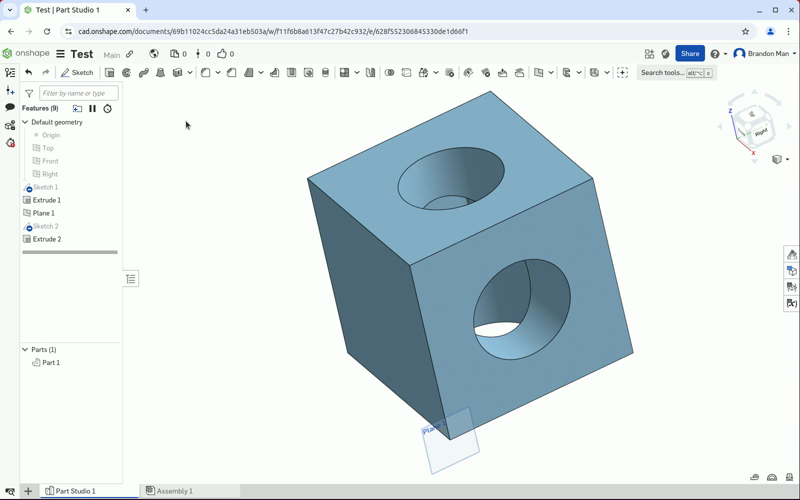
mouse_move(73, 189)
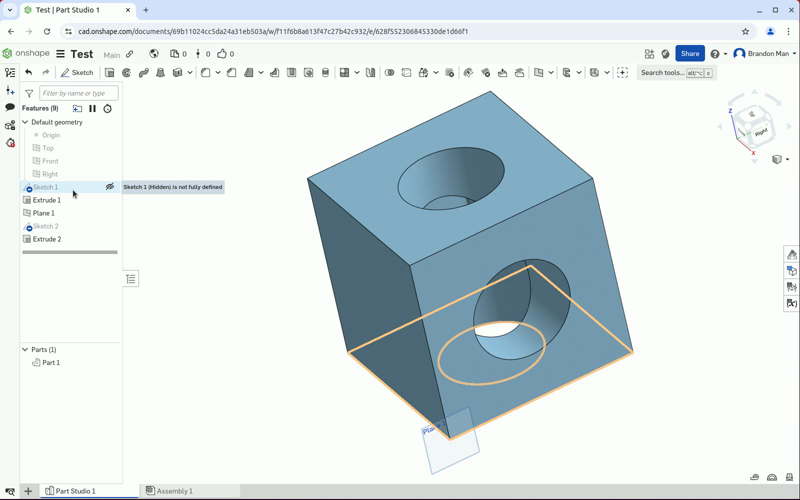
click(73, 189)